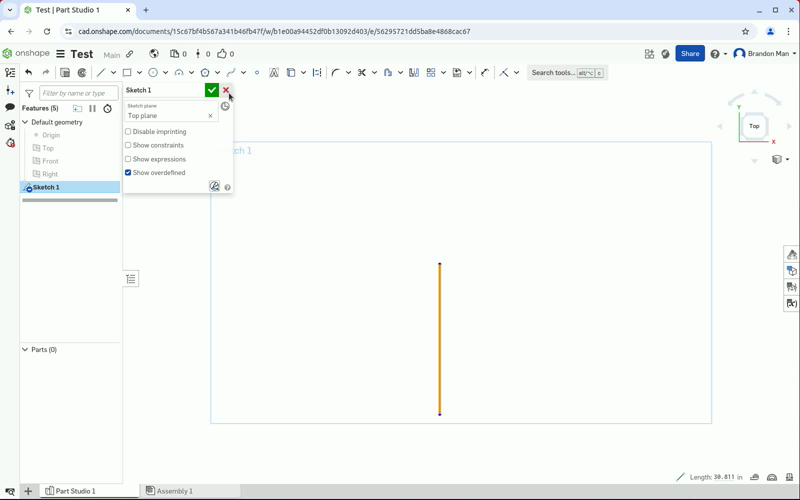
key(shift+h)
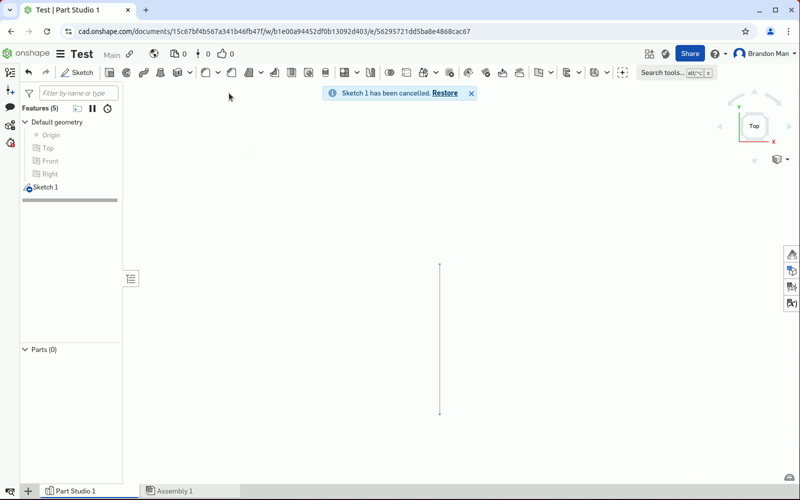
key(shift+s)
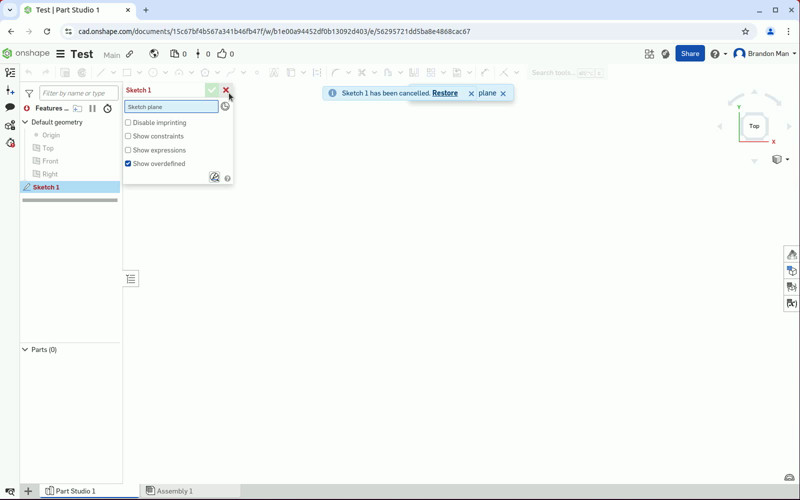
mouse_move(73, 150)
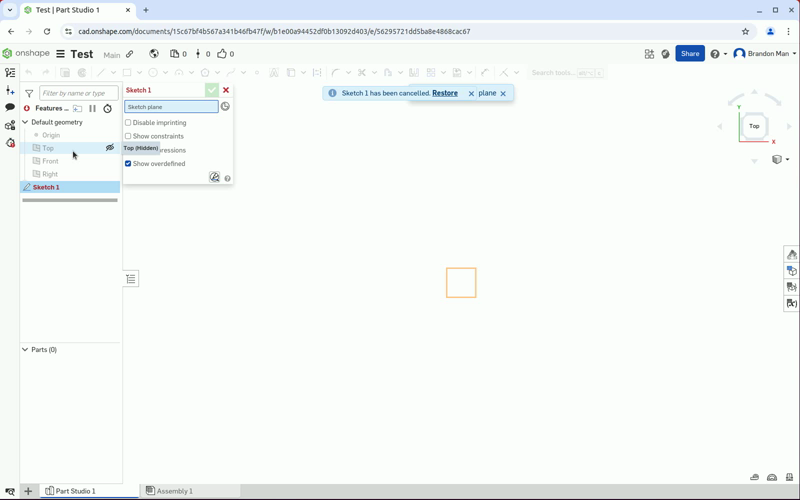
click(73, 150)
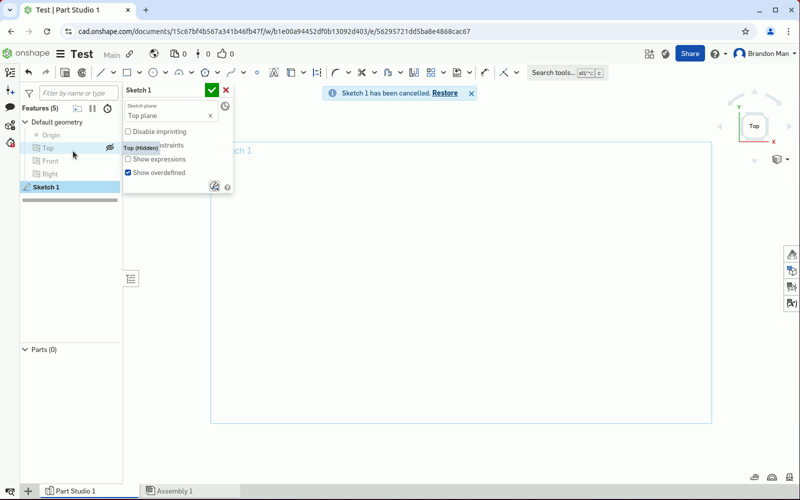
mouse_move(73, 352)
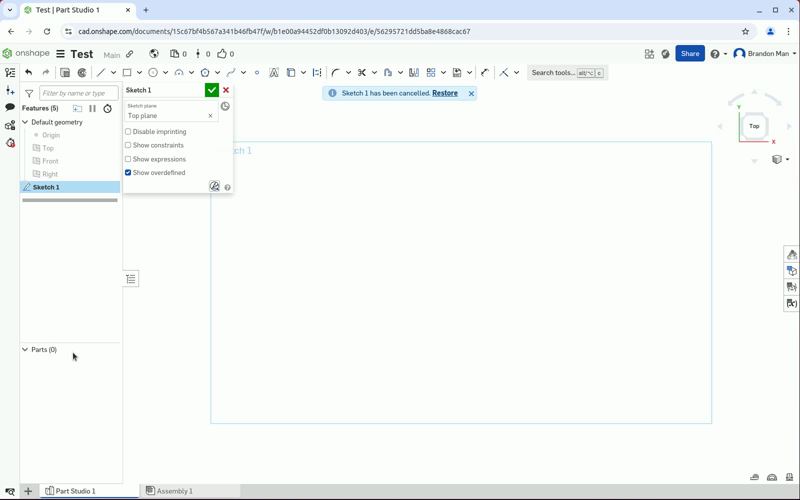
key(y)
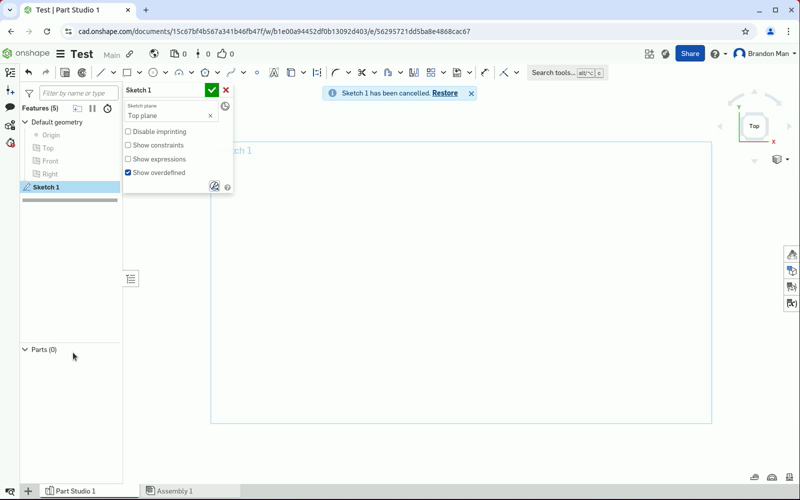
key(l)
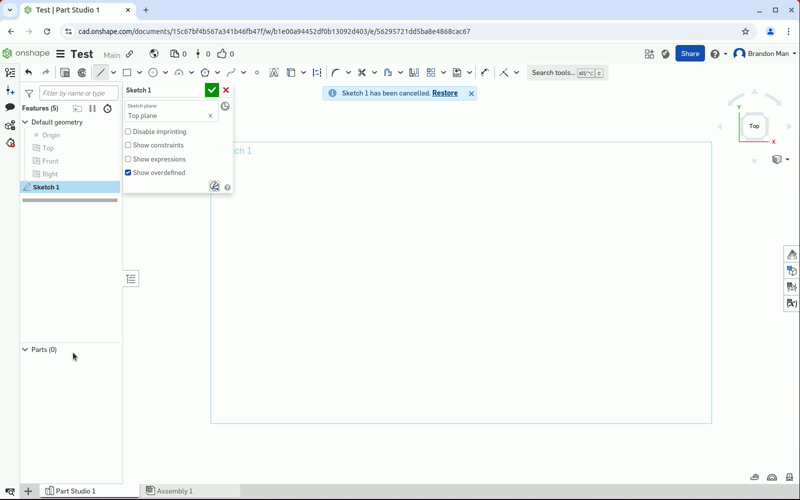
key_down(shift)
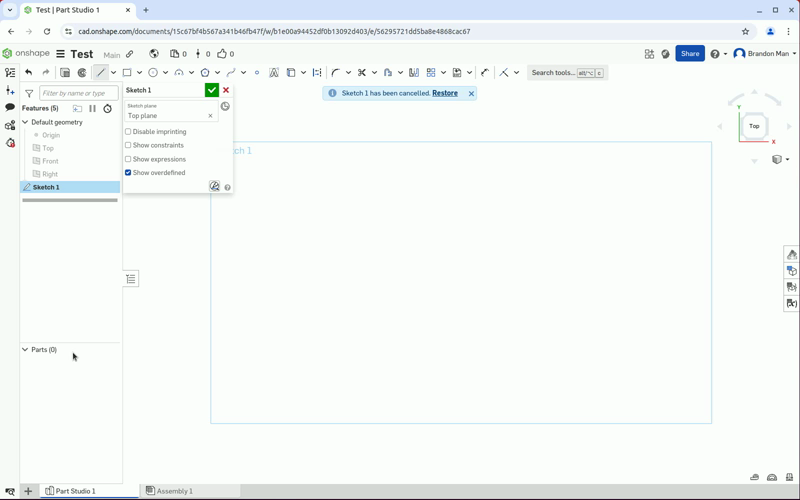
mouse_move(393, 316)
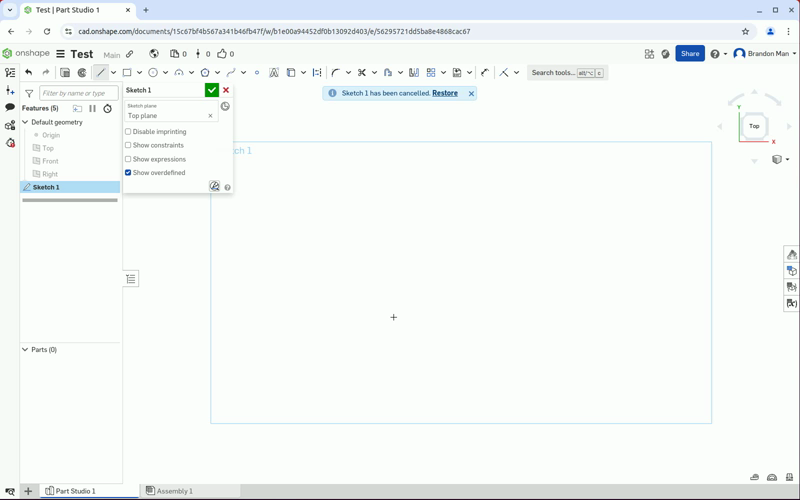
click(393, 316)
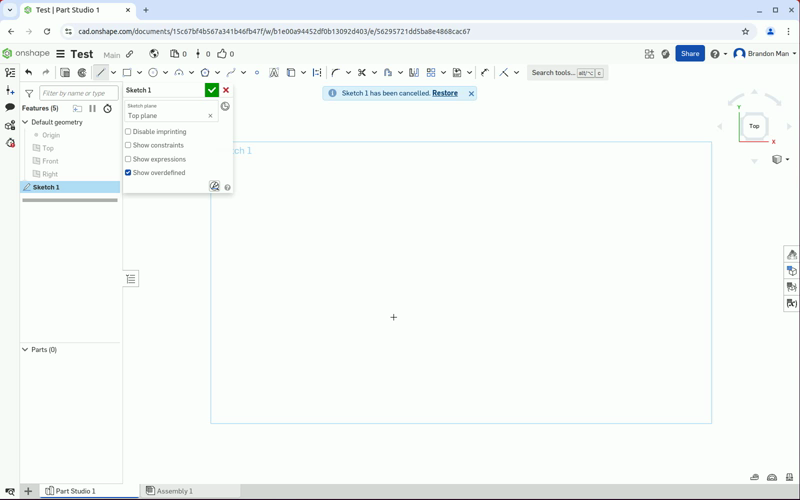
key_up(shift)
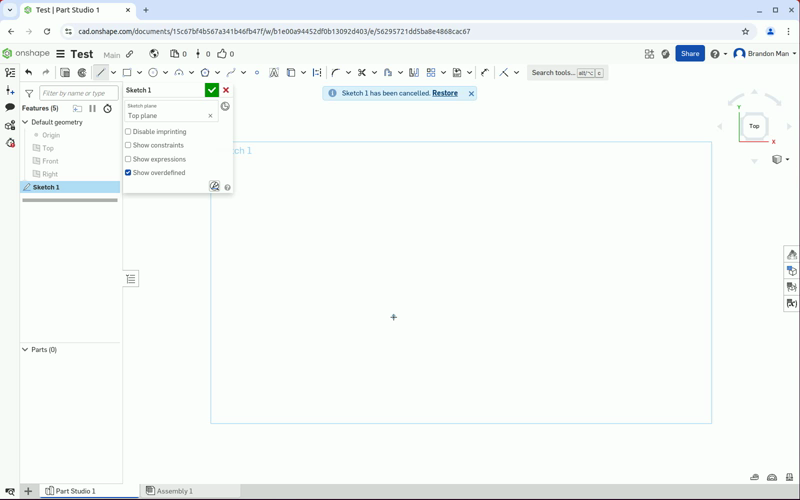
key_down(shift)
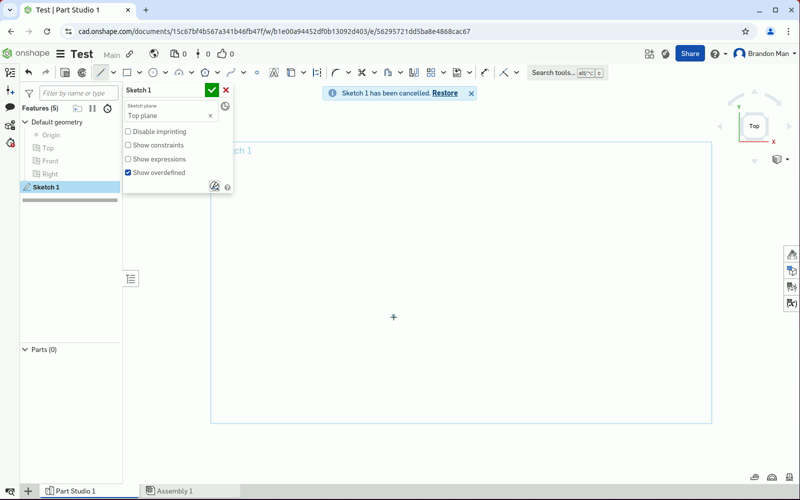
mouse_move(423, 316)
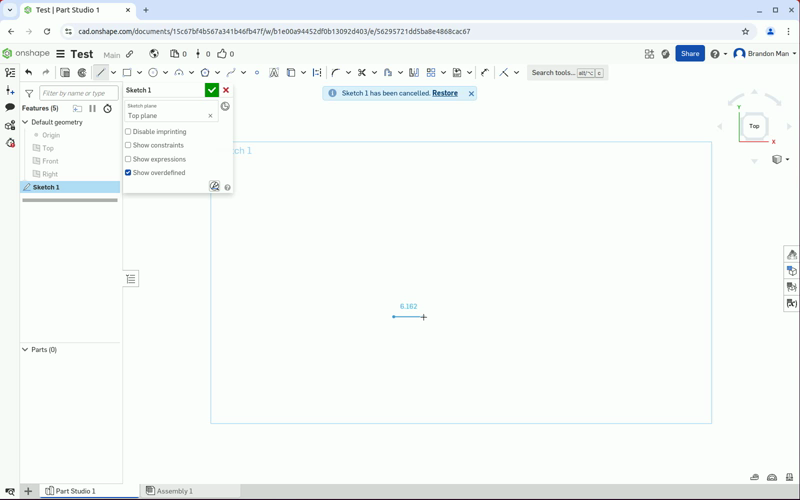
mouse_move(432, 316)
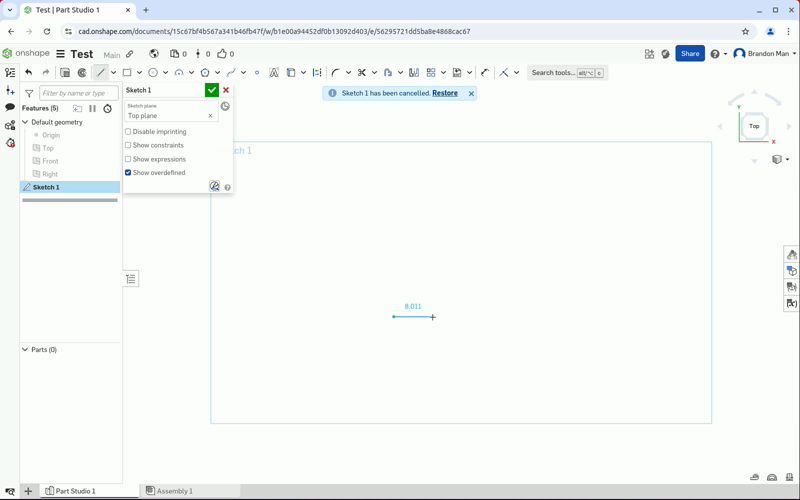
click(432, 316)
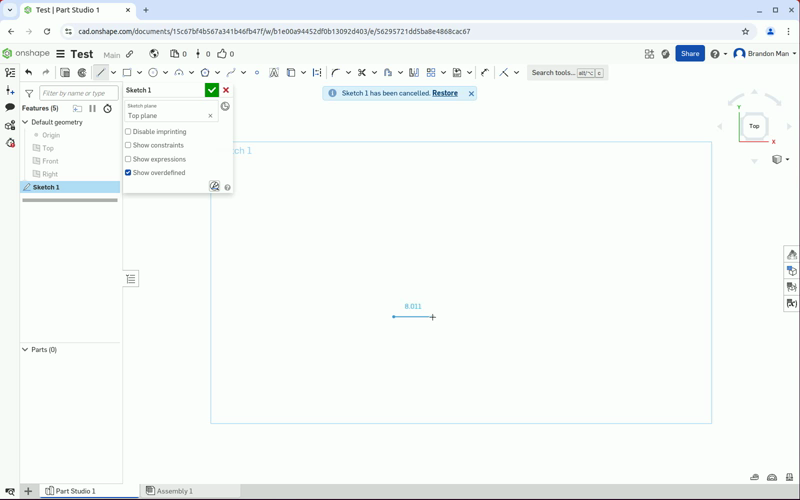
key_up(shift)
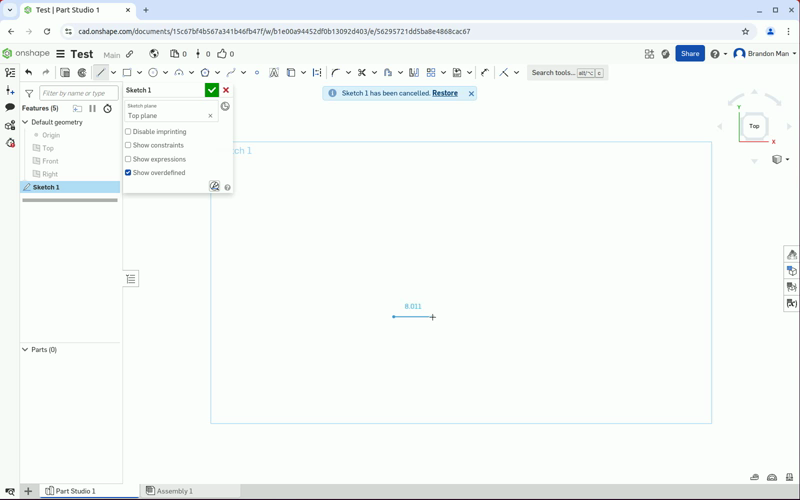
key_down(shift)
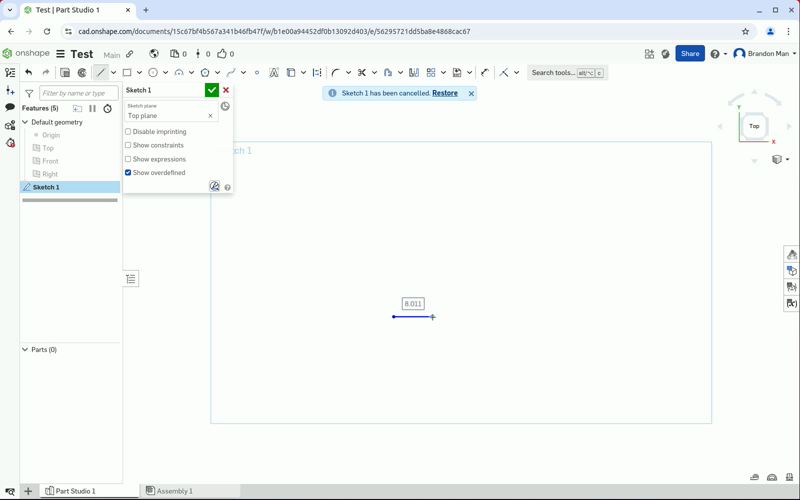
mouse_move(462, 316)
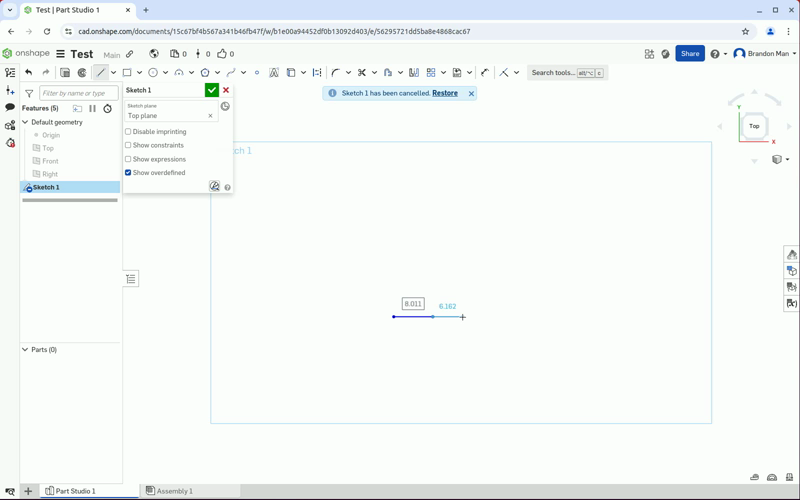
mouse_move(432, 283)
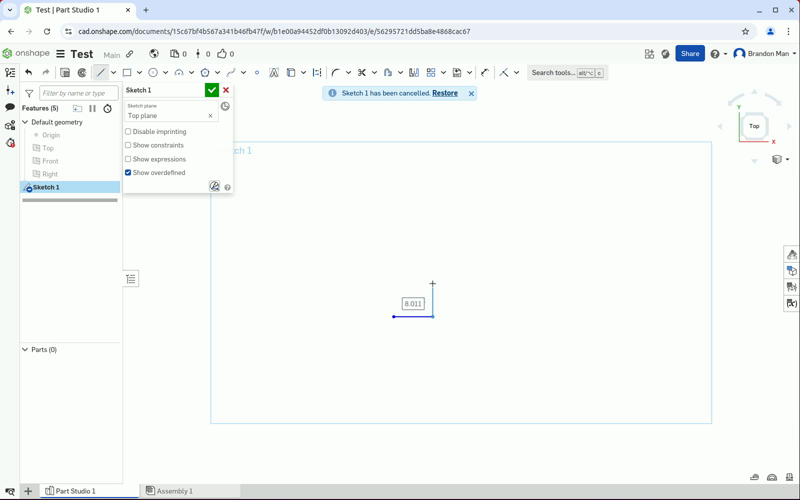
click(432, 283)
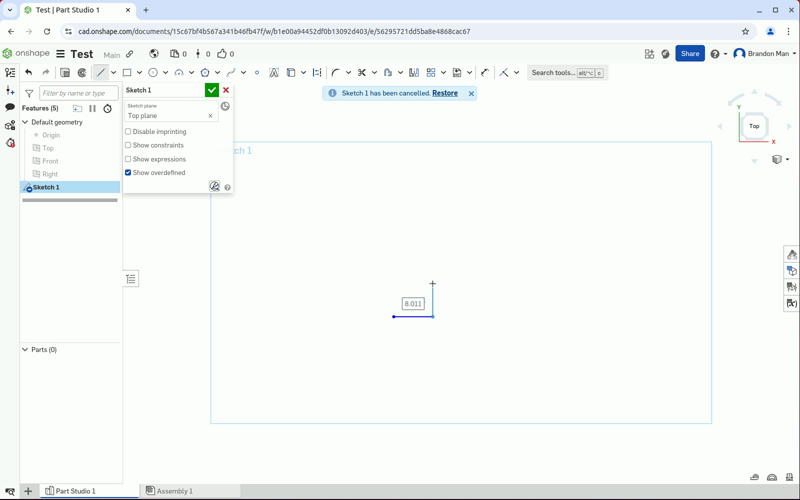
key_up(shift)
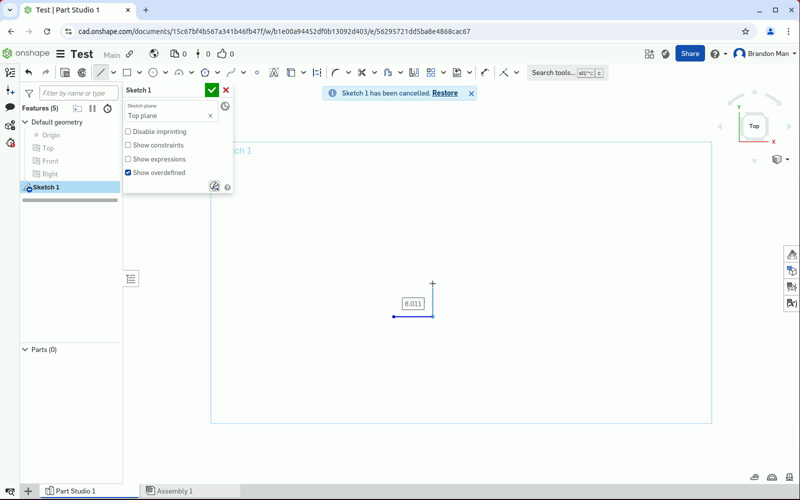
key(esc)
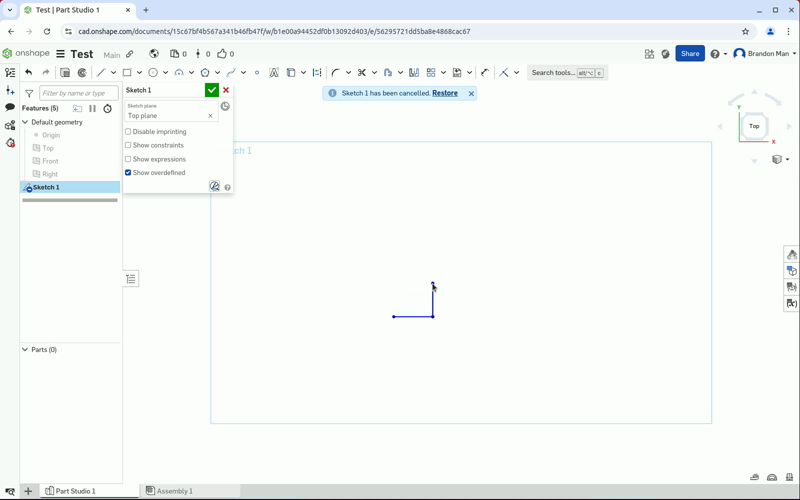
key(a)
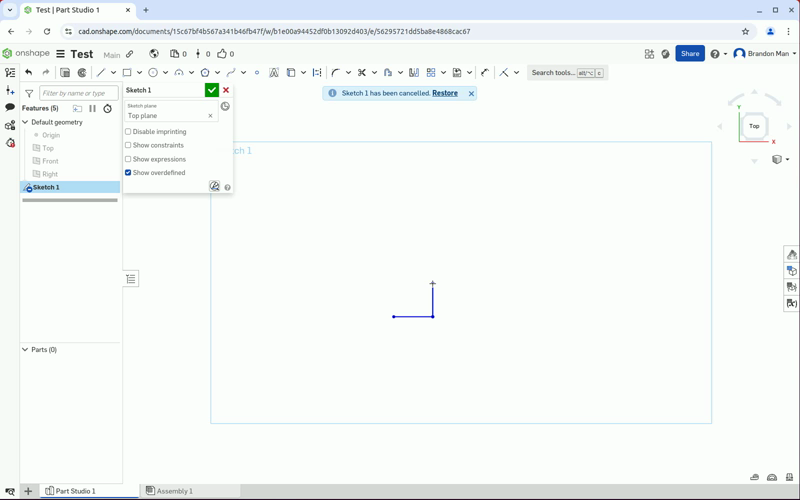
mouse_move(432, 283)
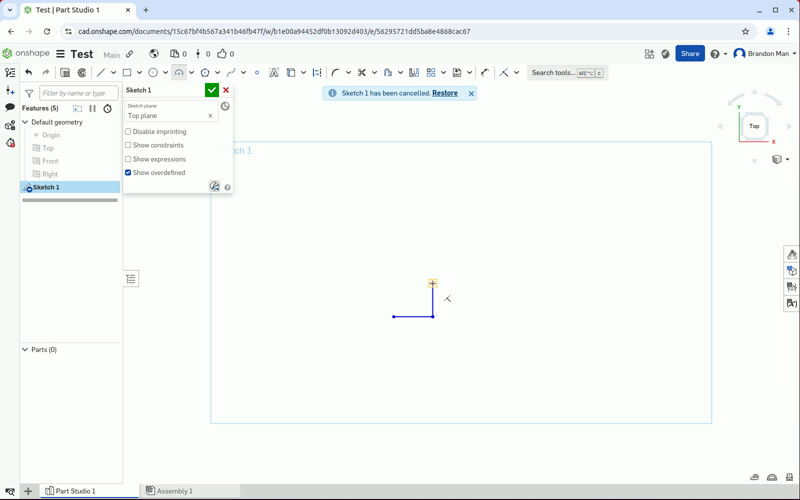
click(432, 283)
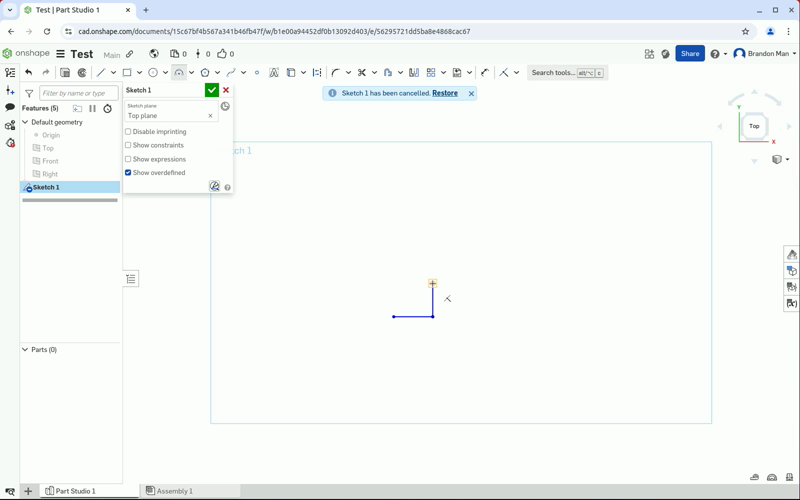
key_down(shift)
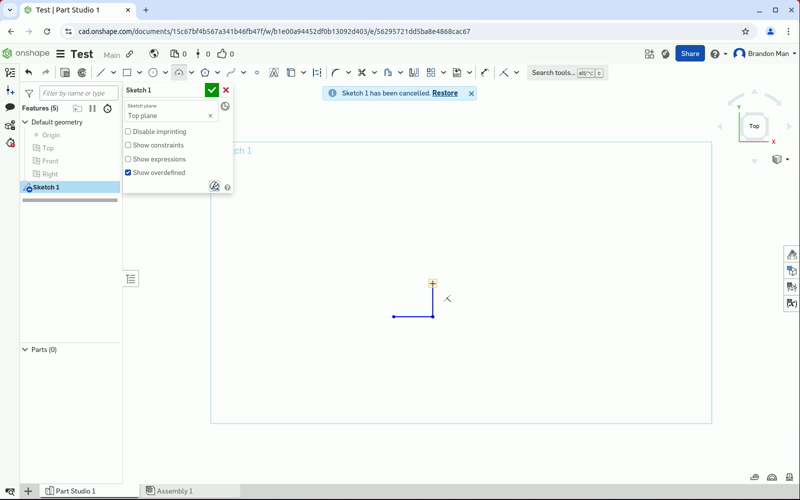
mouse_move(393, 283)
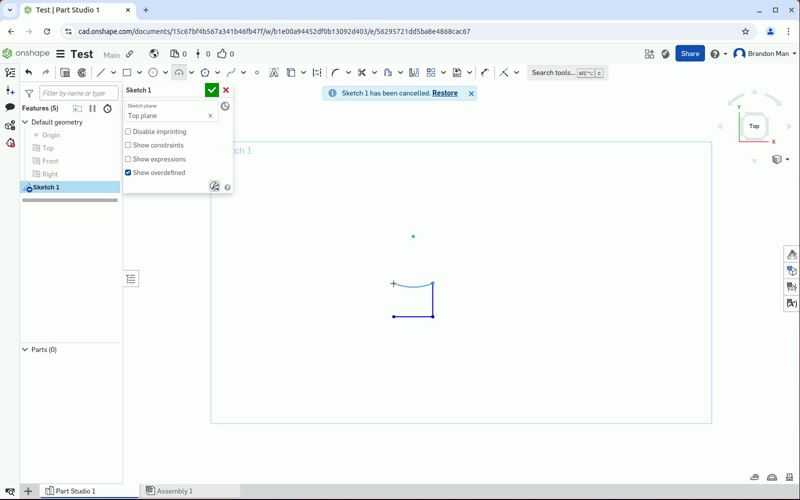
click(393, 283)
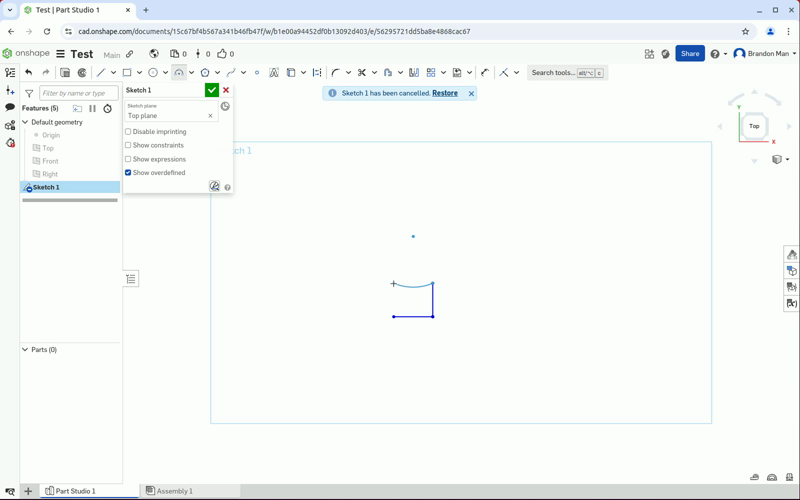
mouse_move(413, 264)
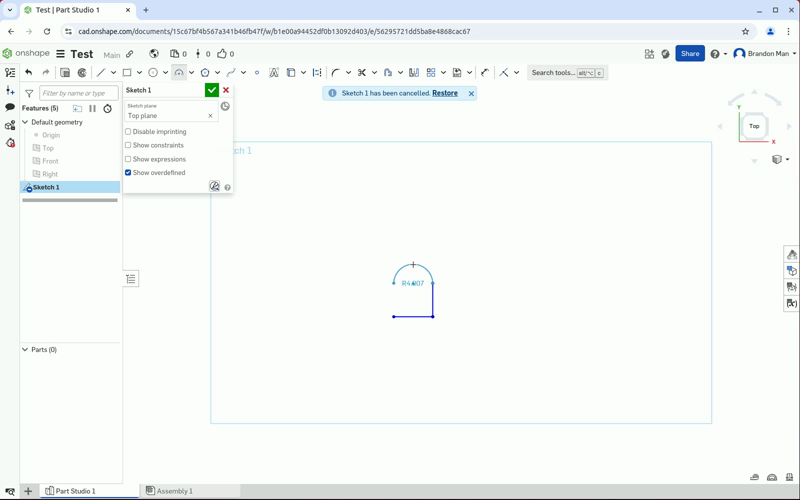
click(413, 264)
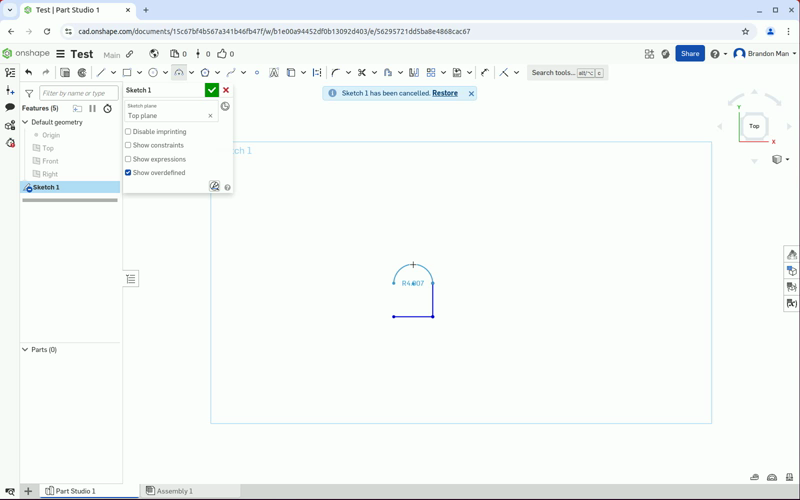
key_up(shift)
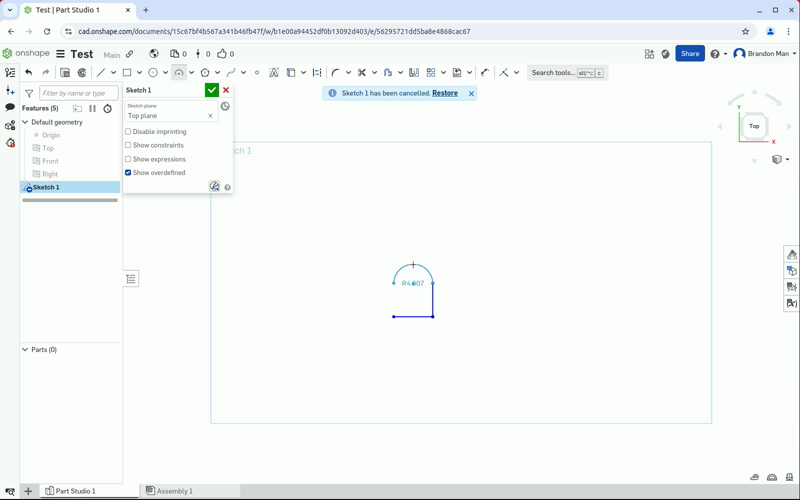
key(esc)
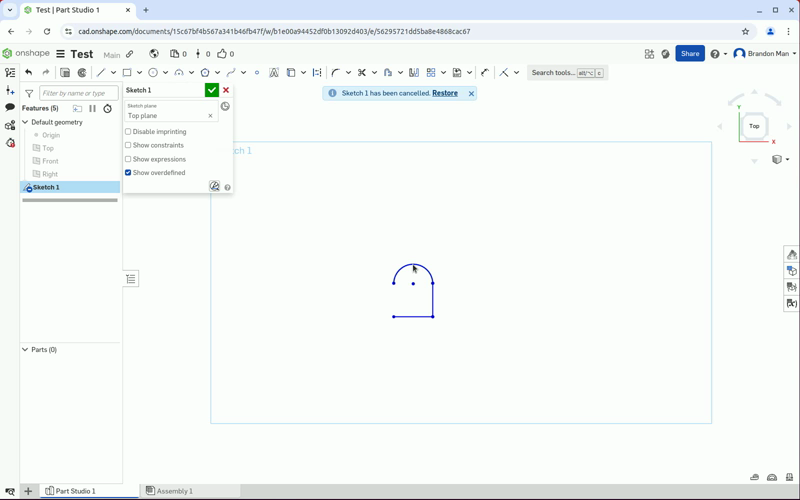
key(l)
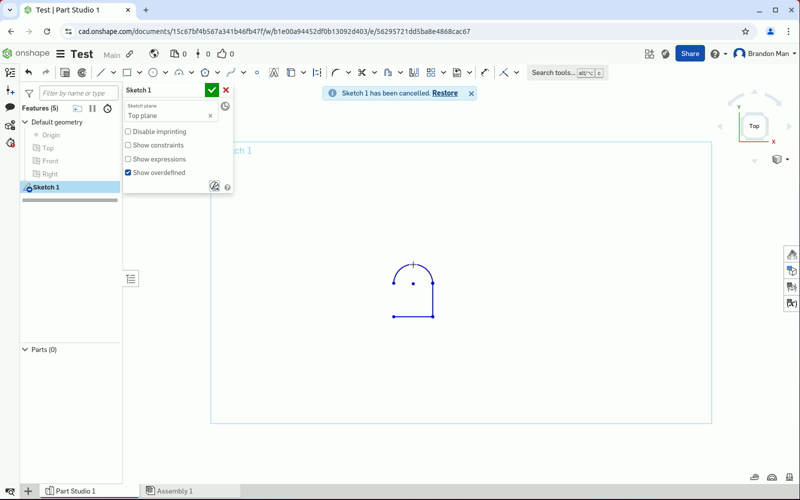
mouse_move(393, 283)
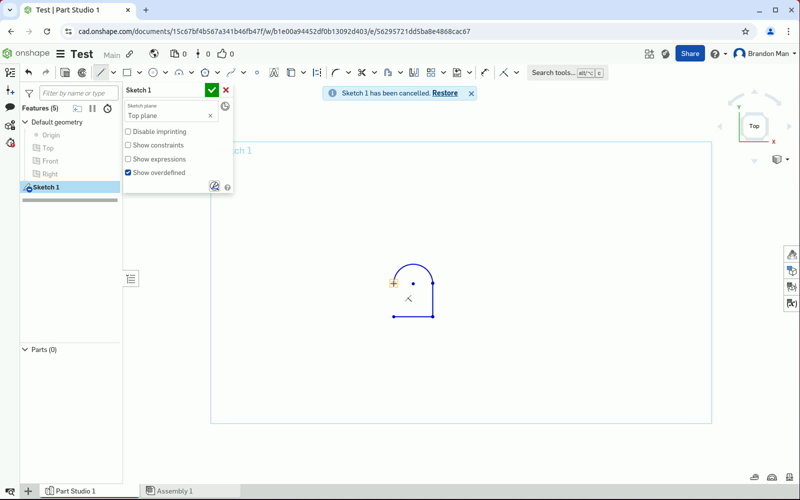
click(393, 283)
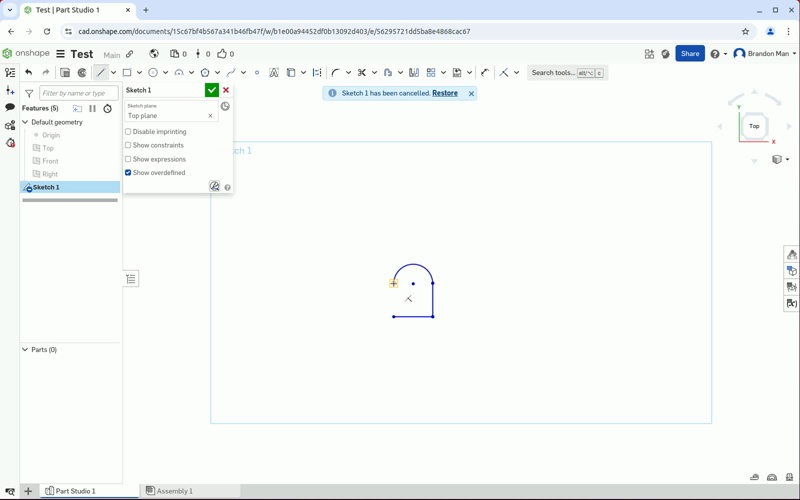
mouse_move(423, 283)
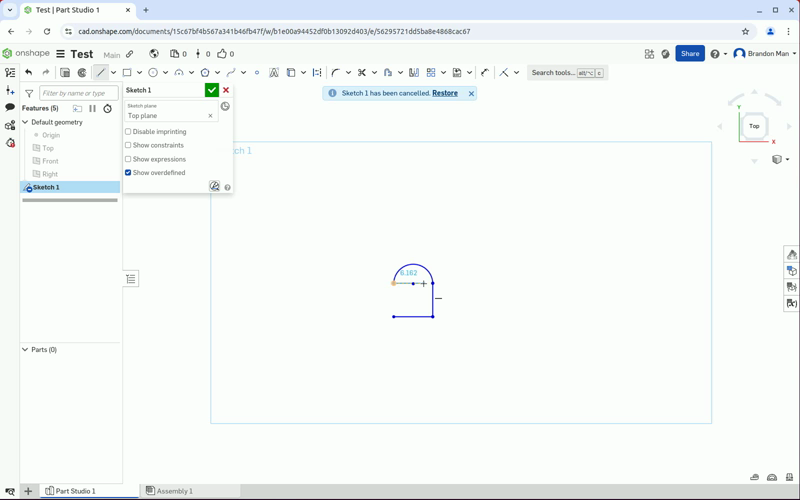
key_down(shift)
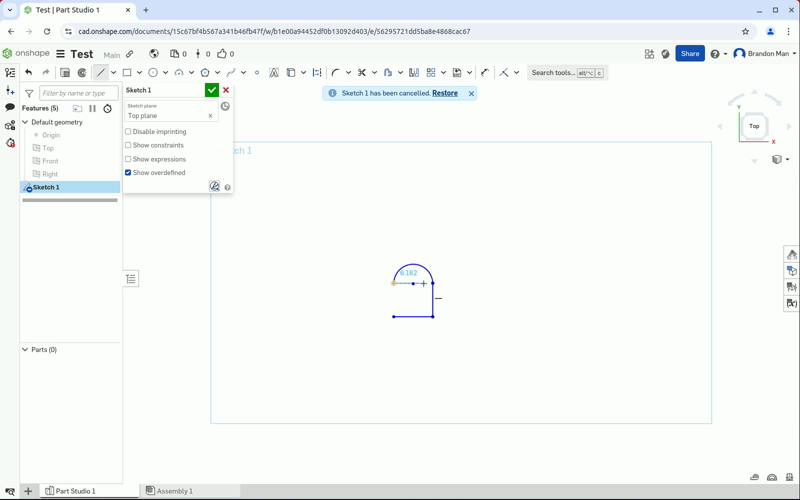
mouse_move(393, 316)
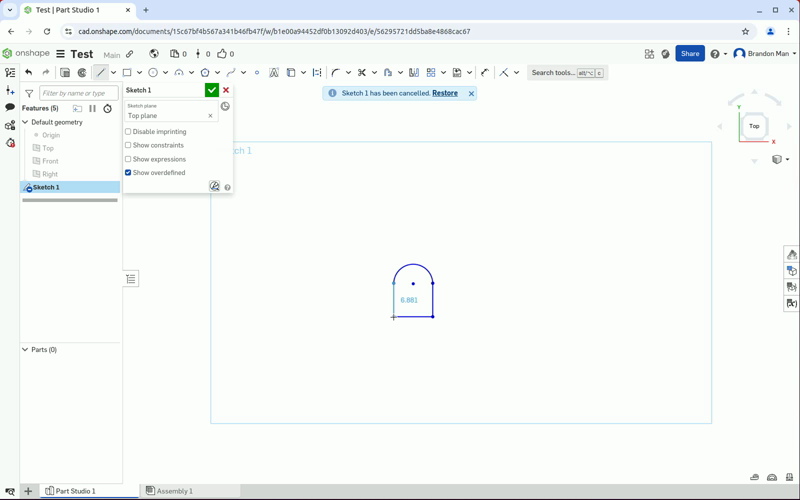
key_up(shift)
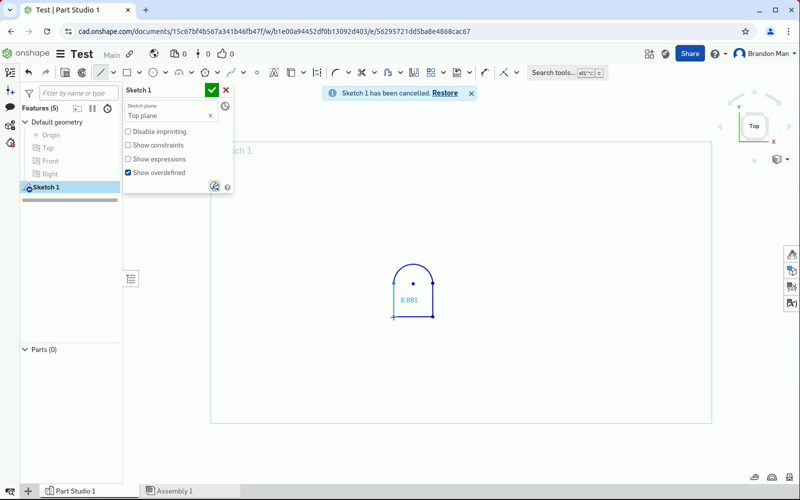
click(393, 316)
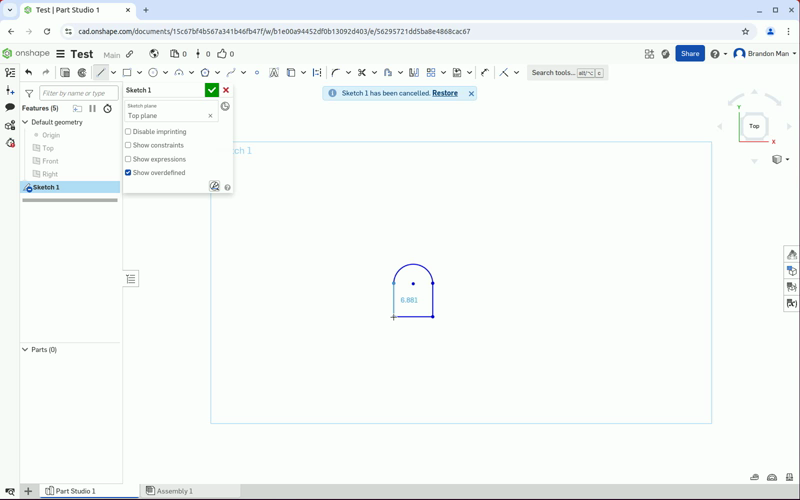
key(esc)
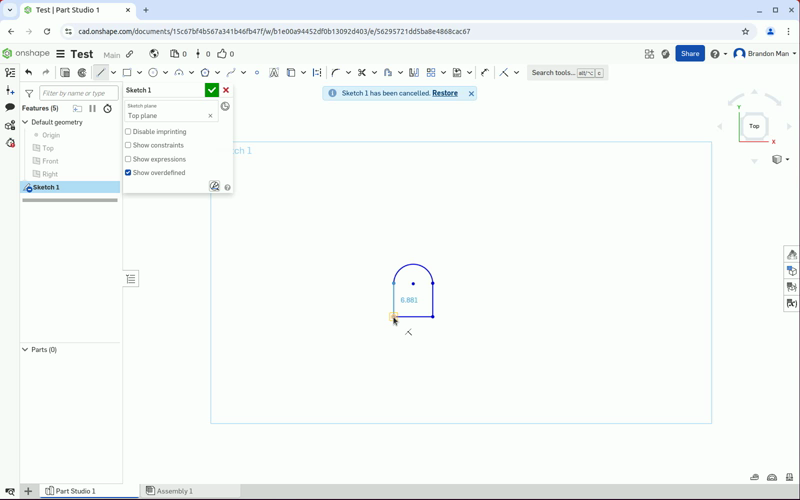
key(c)
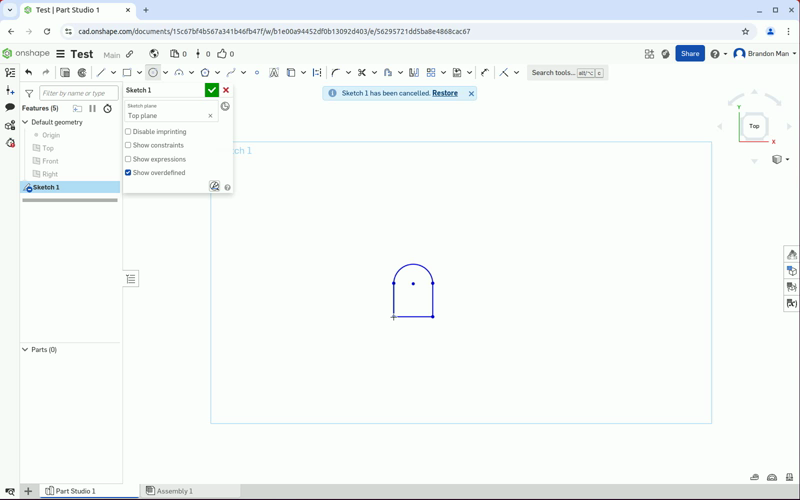
key_down(shift)
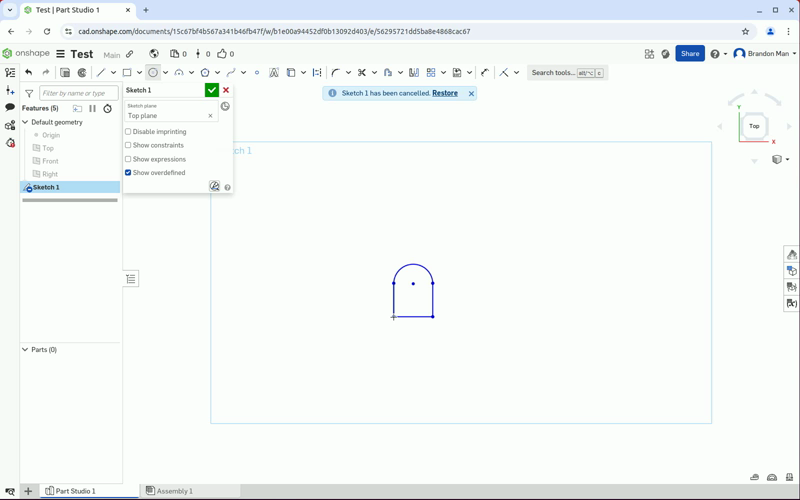
mouse_move(413, 283)
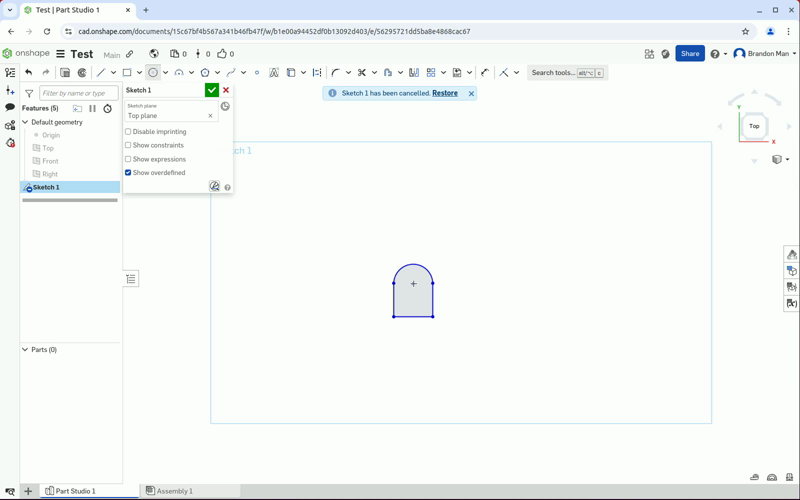
click(413, 283)
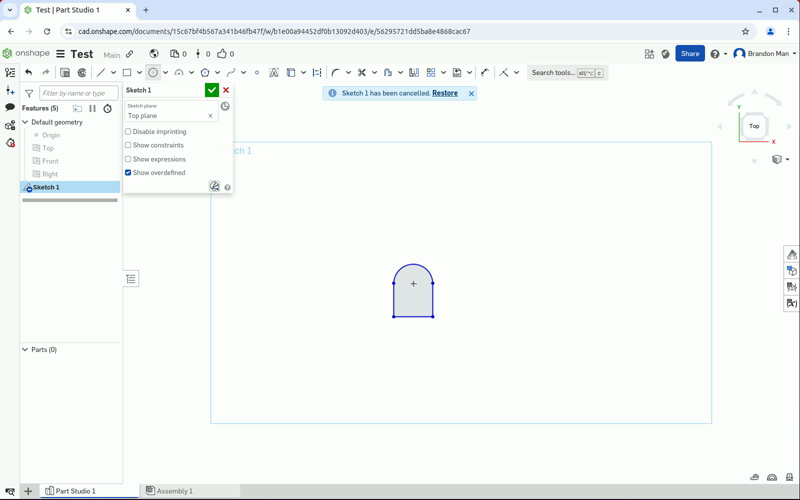
key_up(shift)
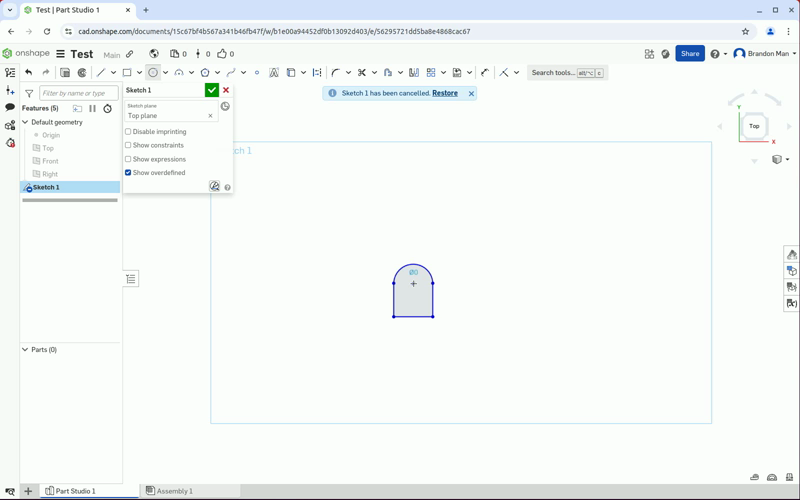
mouse_move(425, 283)
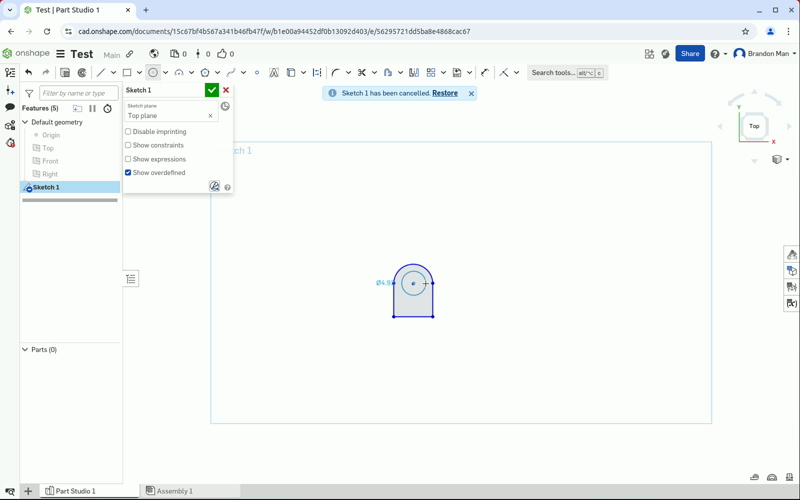
click(425, 283)
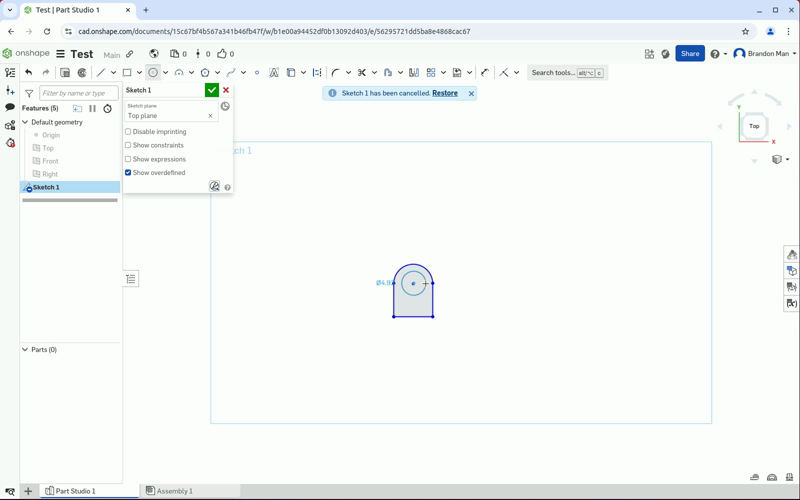
key(esc)
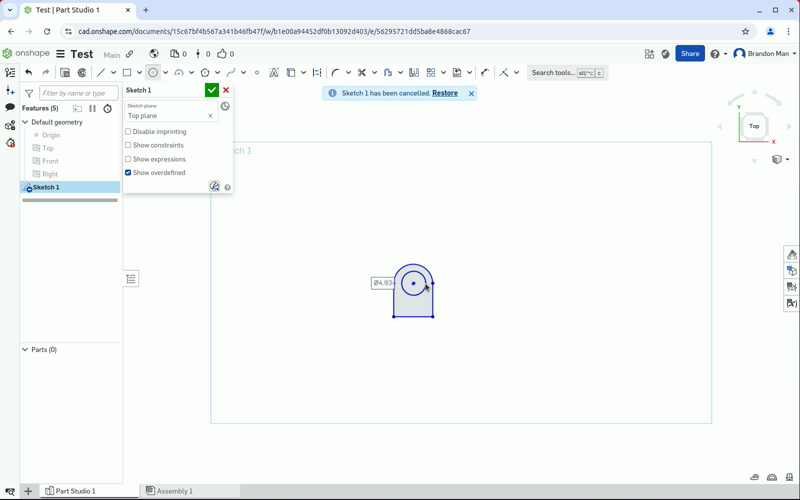
mouse_move(427, 309)
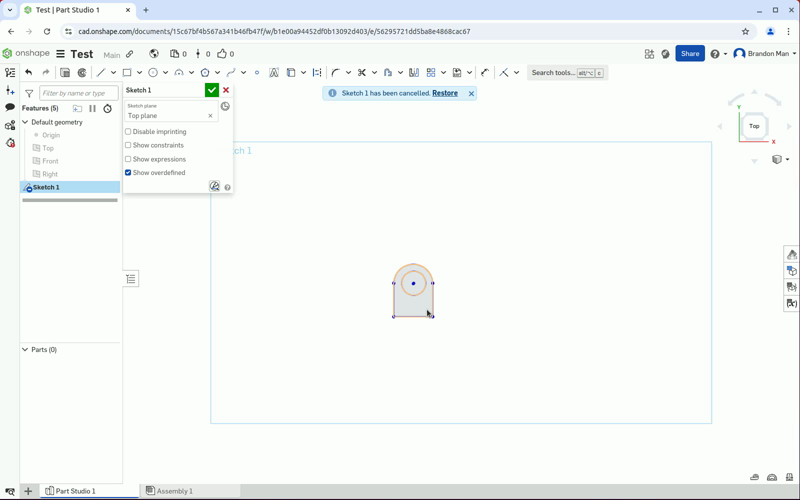
scroll(6)
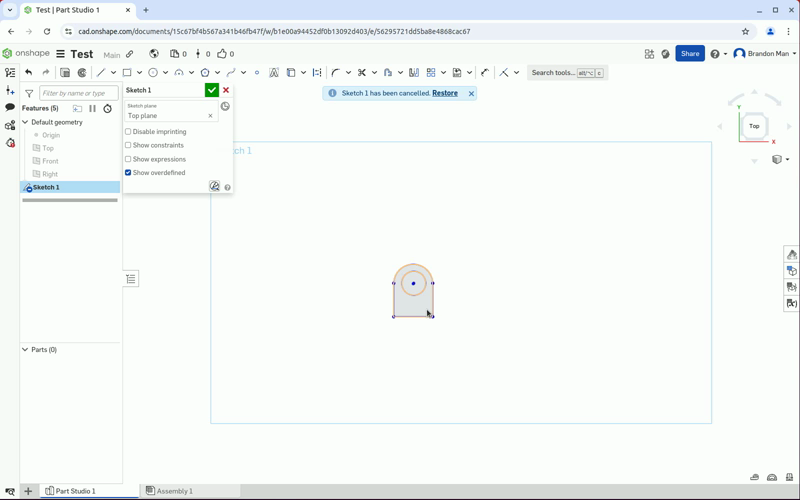
scroll(6)
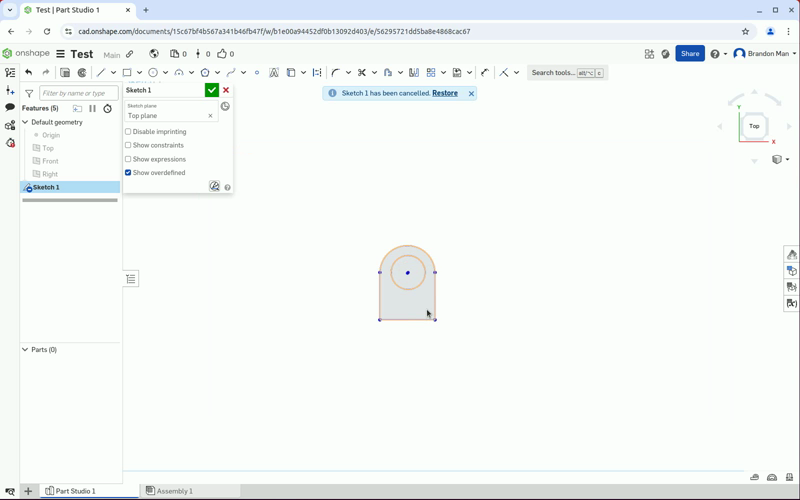
scroll(6)
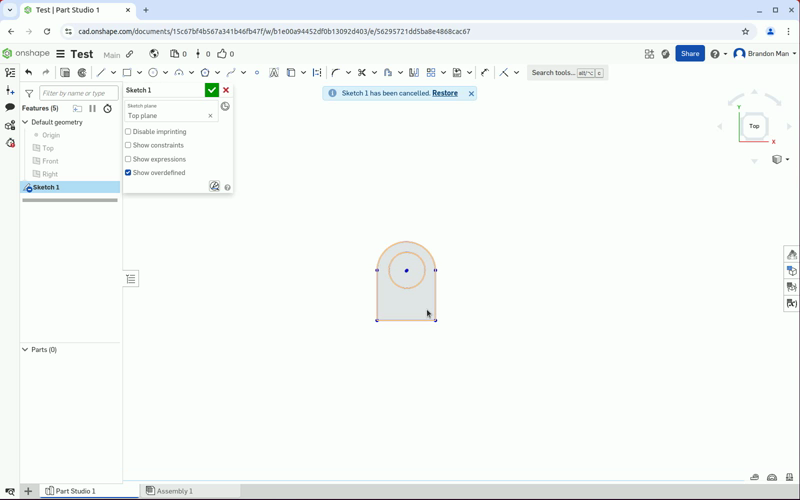
scroll(6)
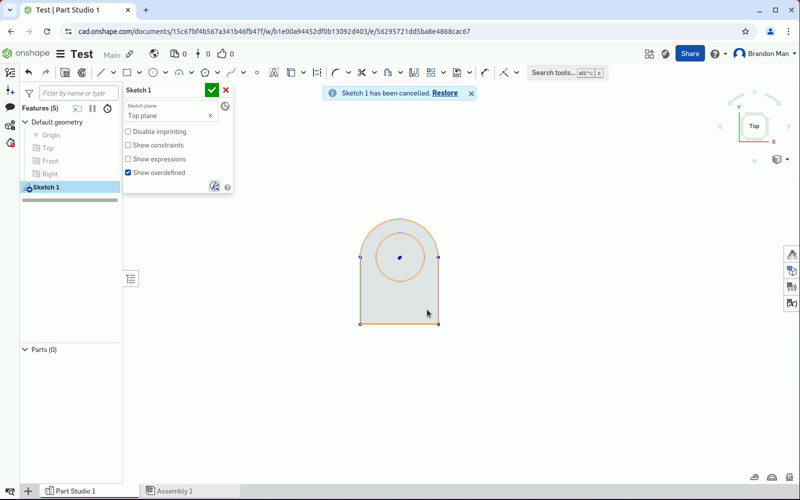
scroll(6)
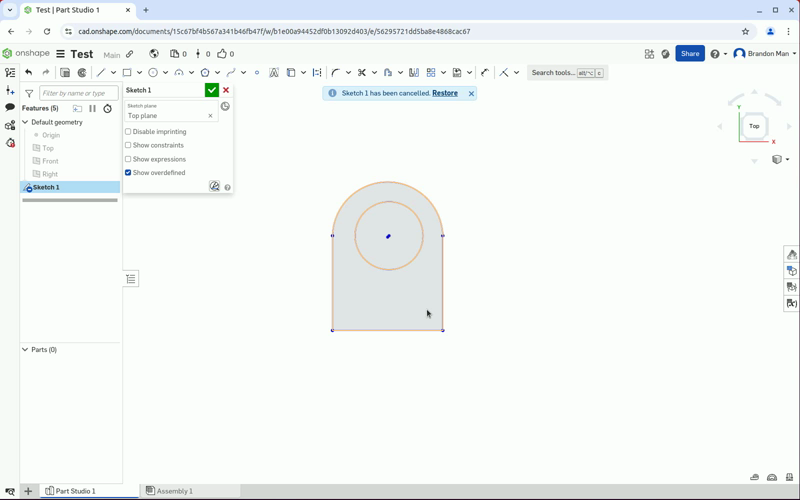
scroll(6)
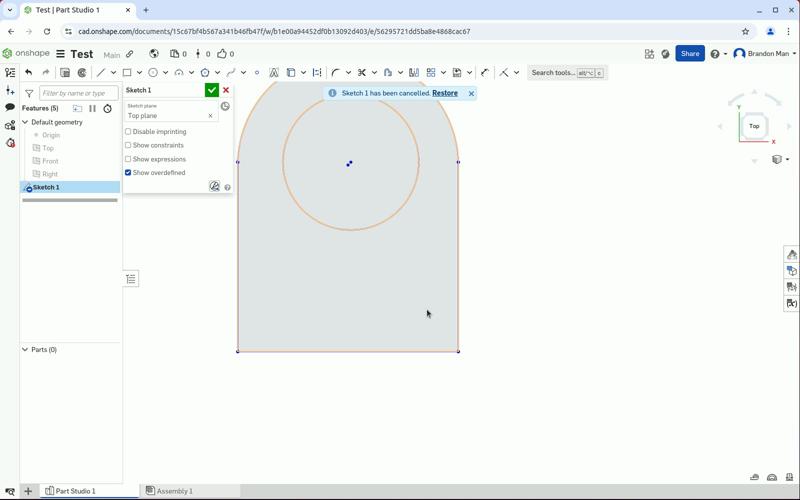
scroll(6)
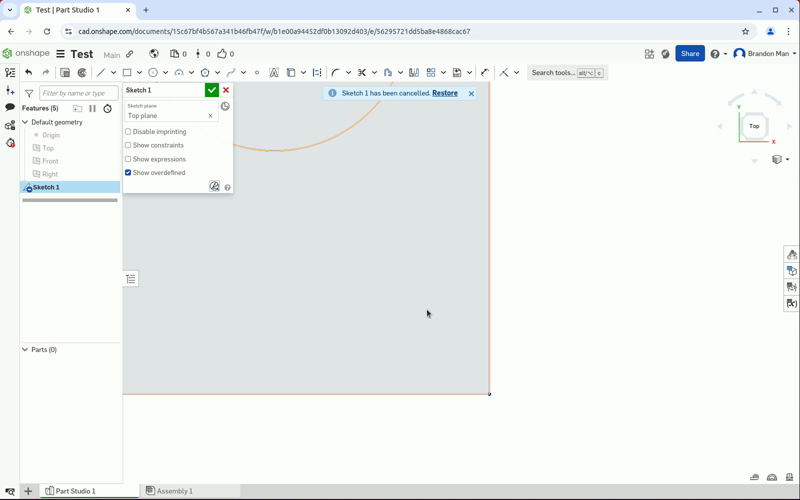
click(427, 309)
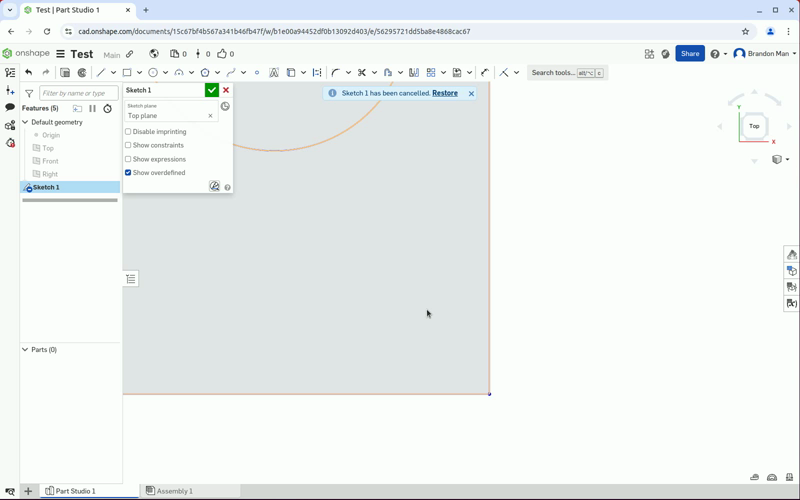
scroll(-6)
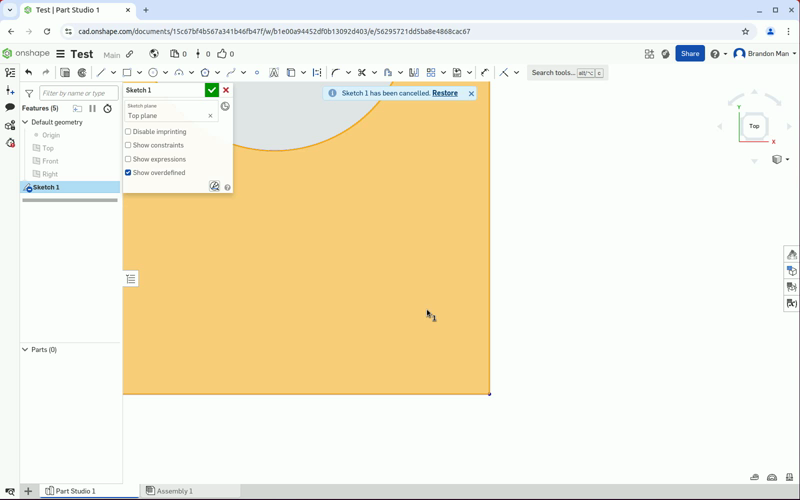
scroll(-6)
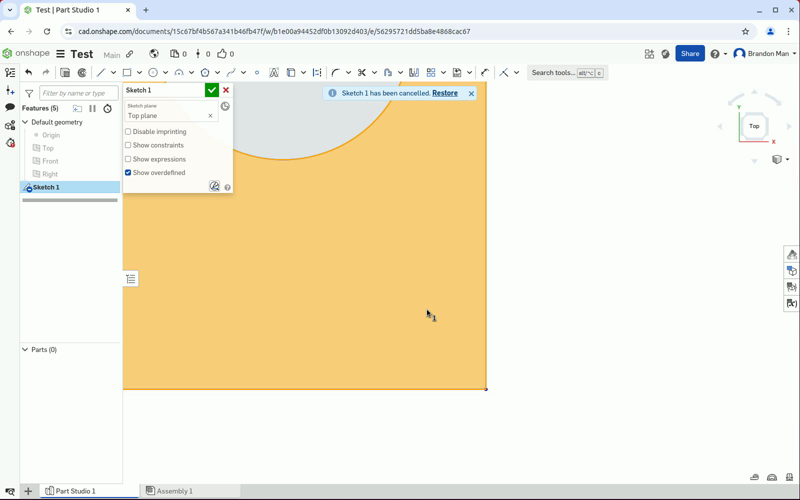
scroll(-6)
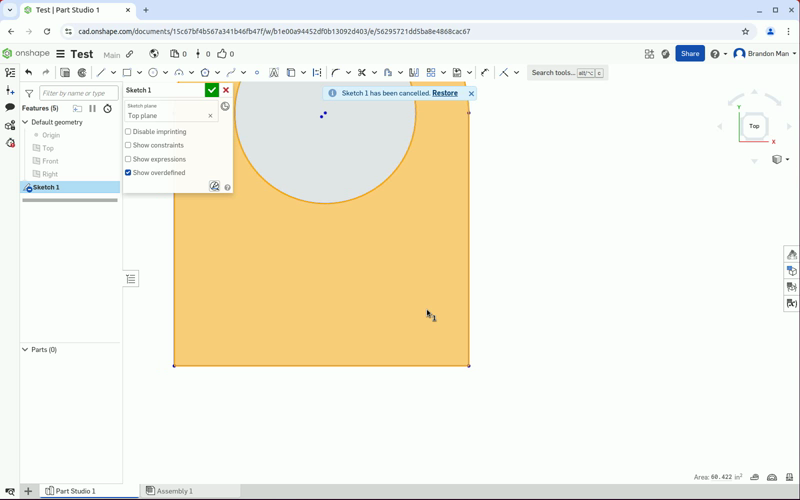
scroll(-6)
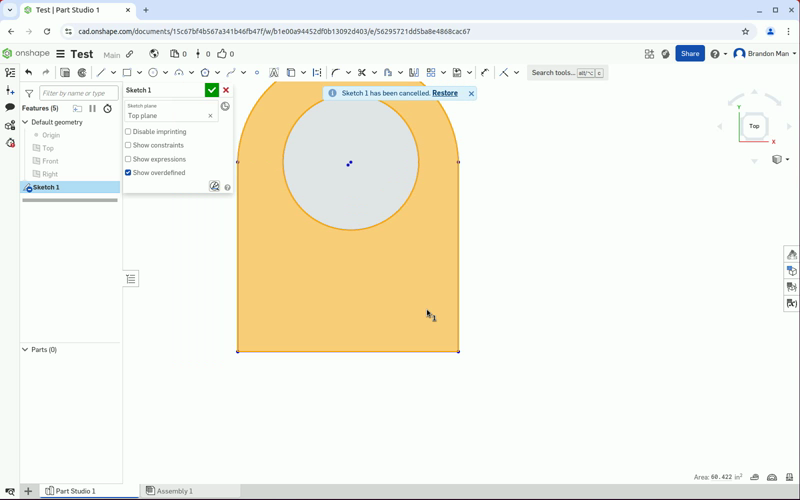
scroll(-6)
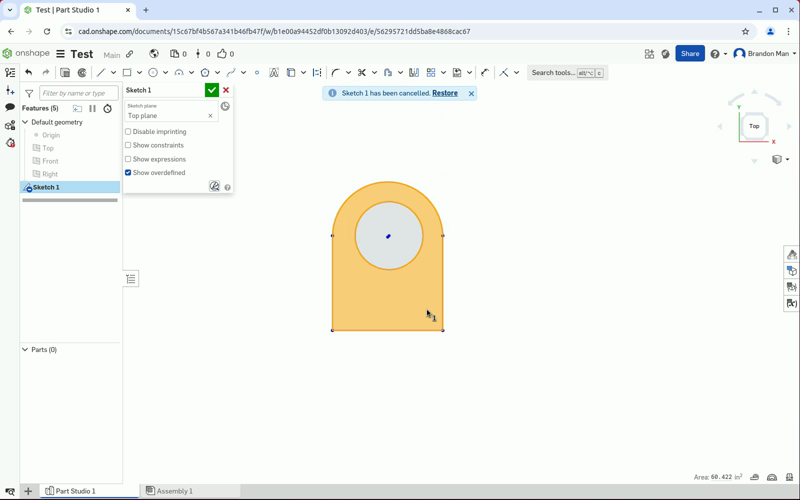
scroll(-6)
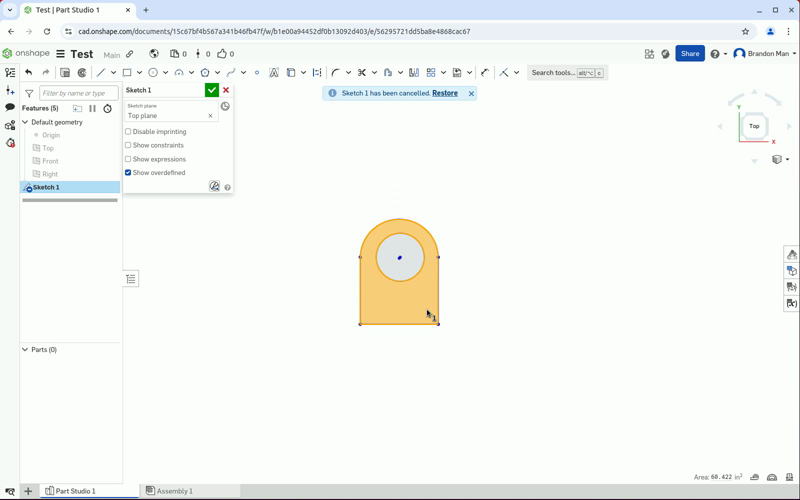
scroll(-6)
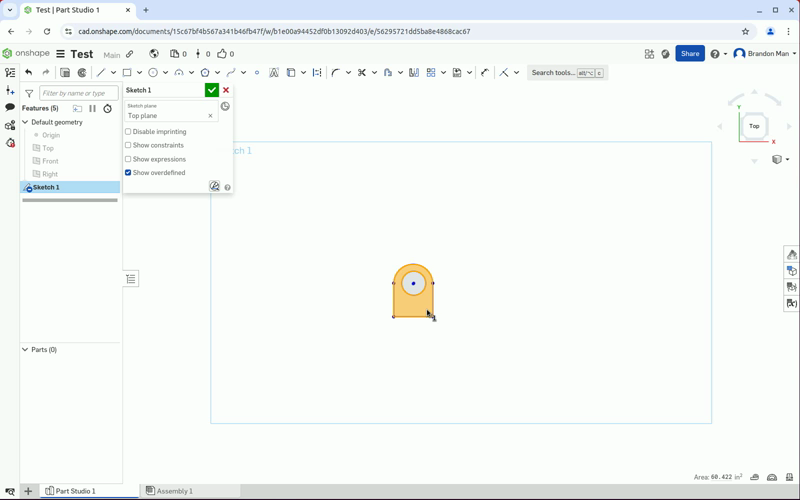
mouse_move(73, 352)
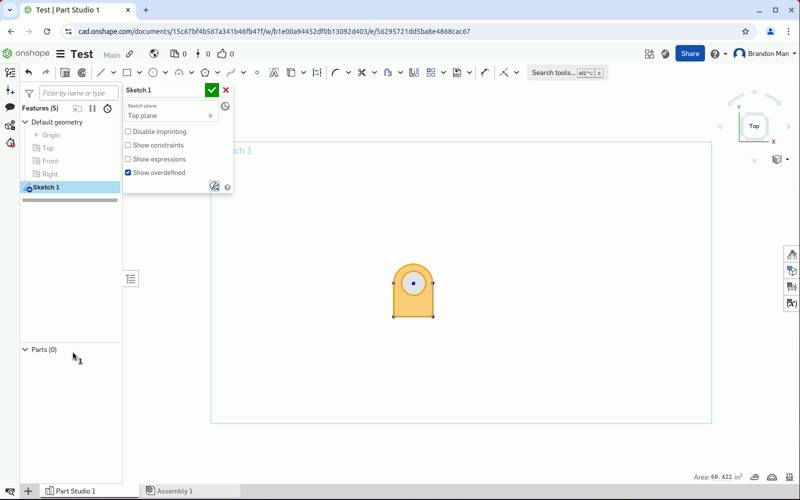
key(shift+y)
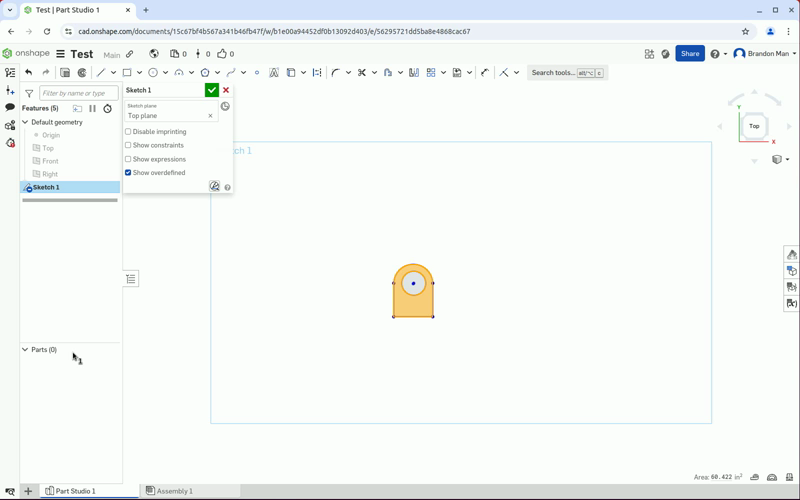
key(shift+e)
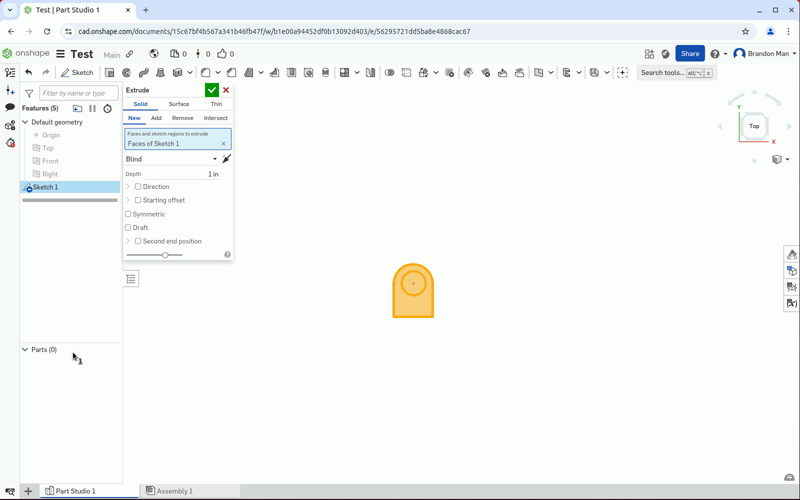
mouse_move(143, 106)
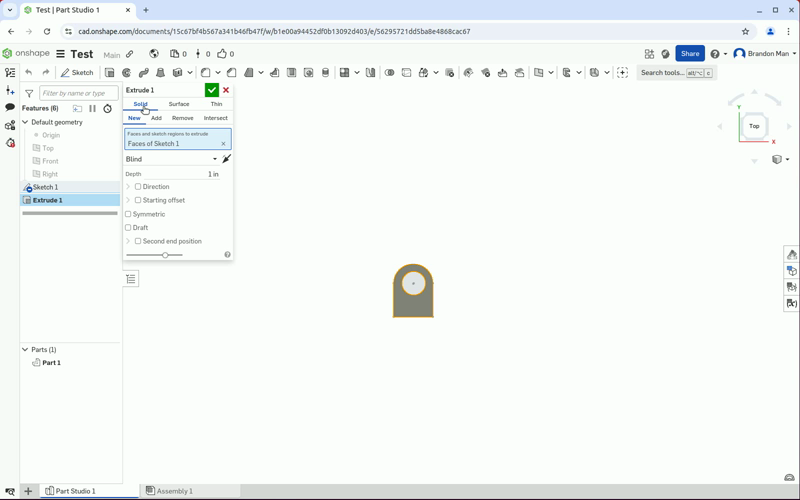
click(143, 106)
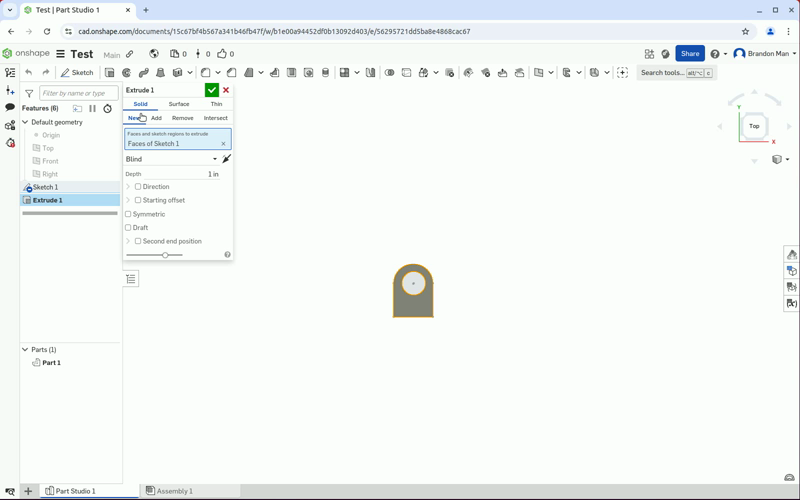
mouse_move(137, 120)
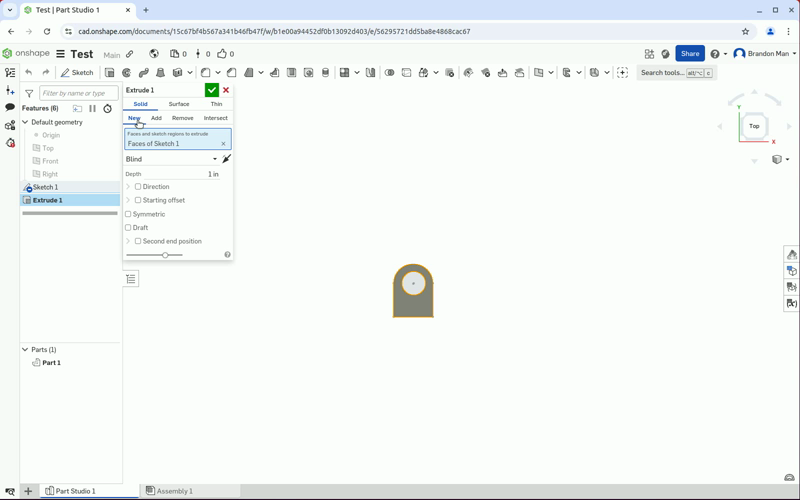
click(137, 120)
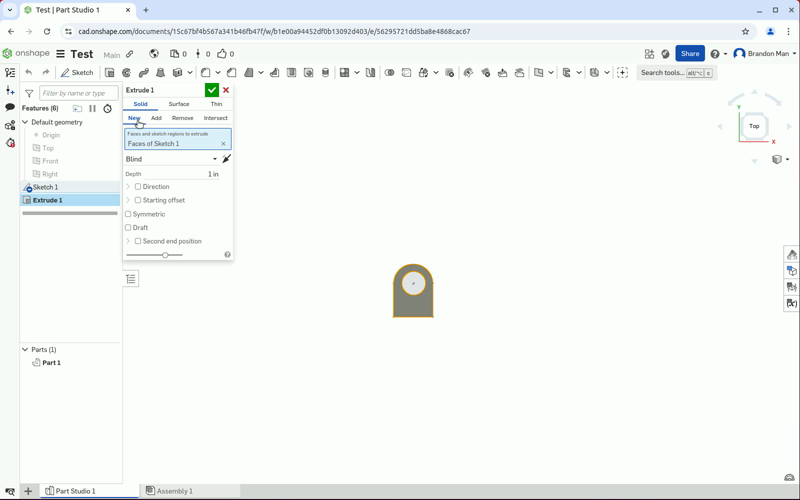
key(tab, 4)
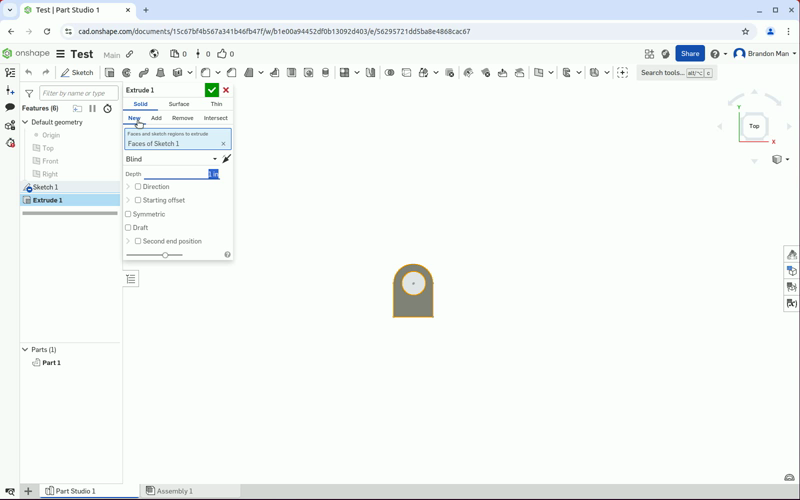
text(9.869)
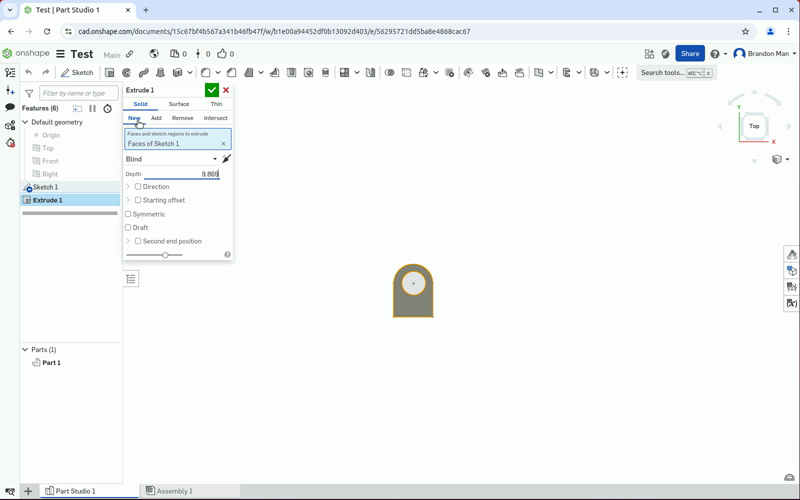
key(enter)
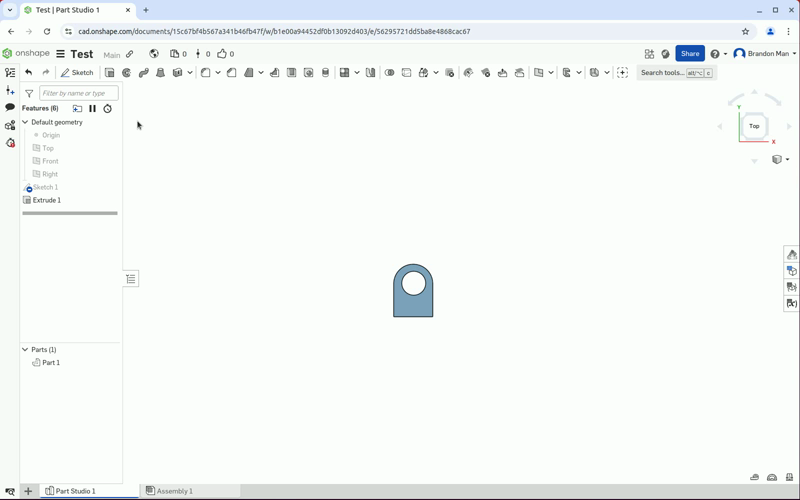
key(shift+h)
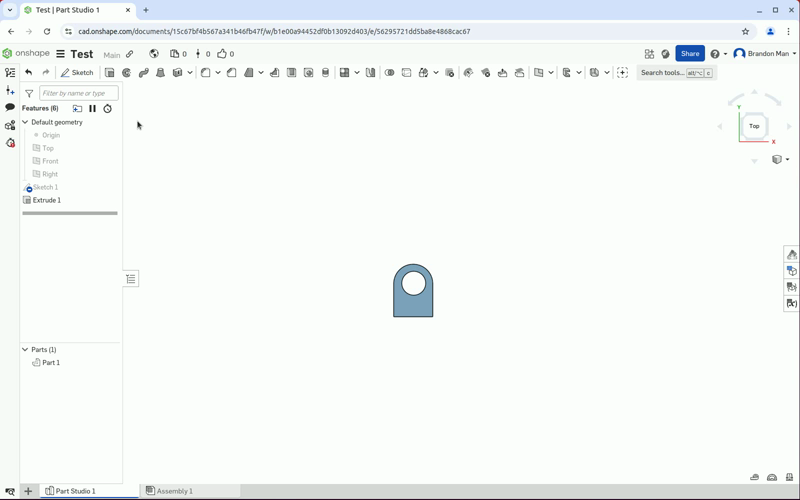
key(shift+h)
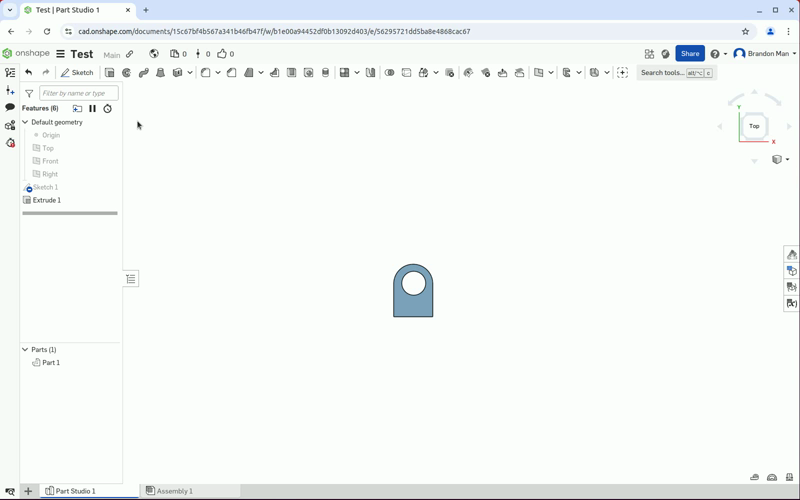
mouse_move(73, 189)
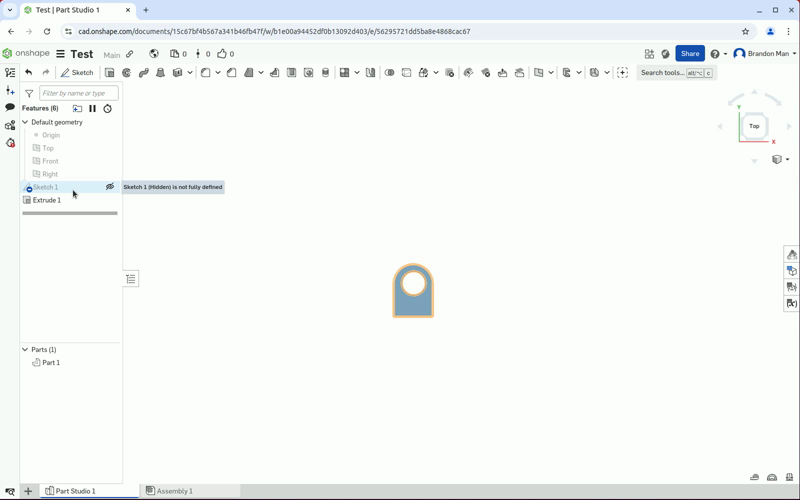
click(73, 189)
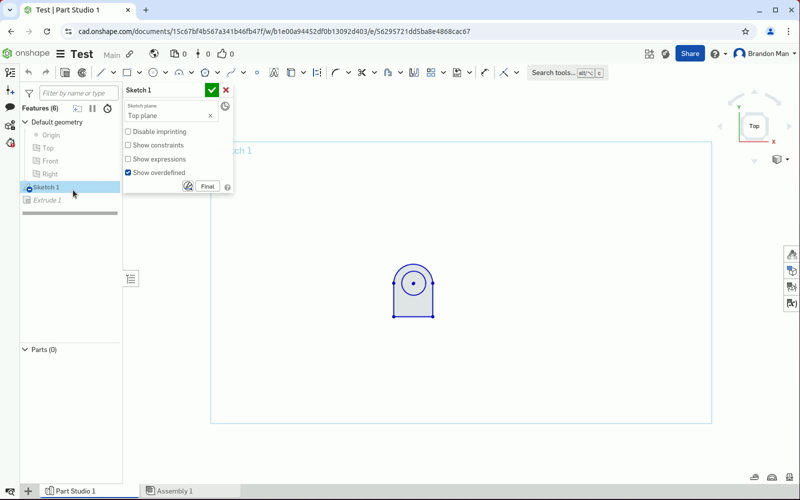
mouse_move(229, 92)
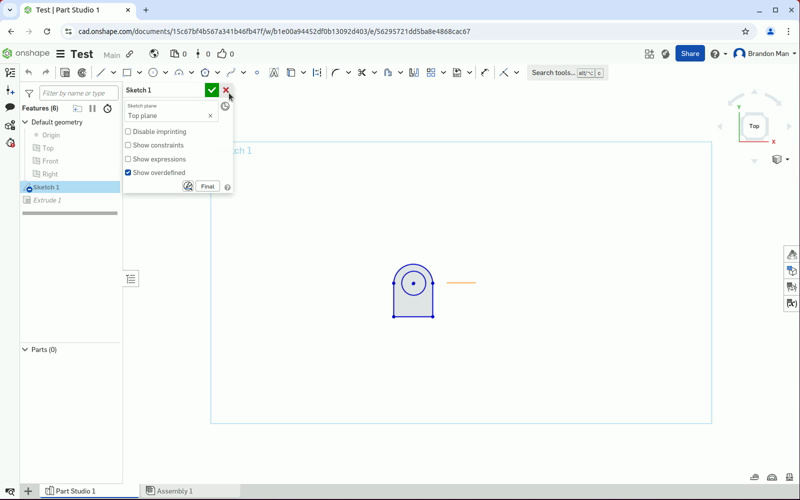
click(229, 92)
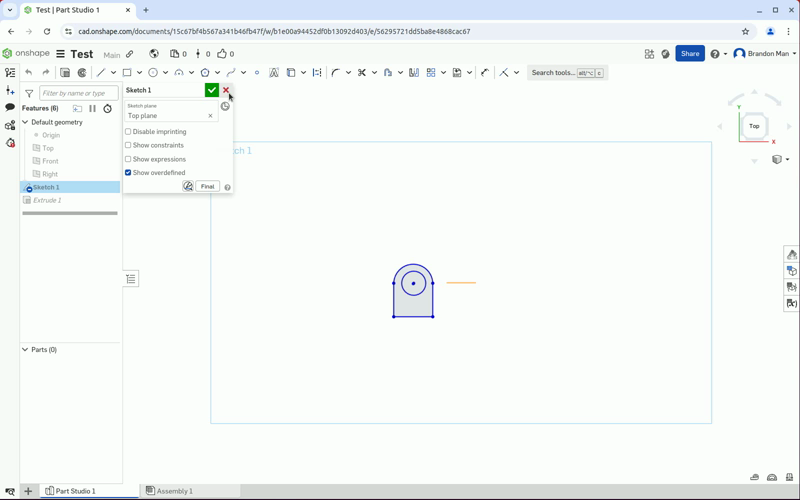
key(shift+s)
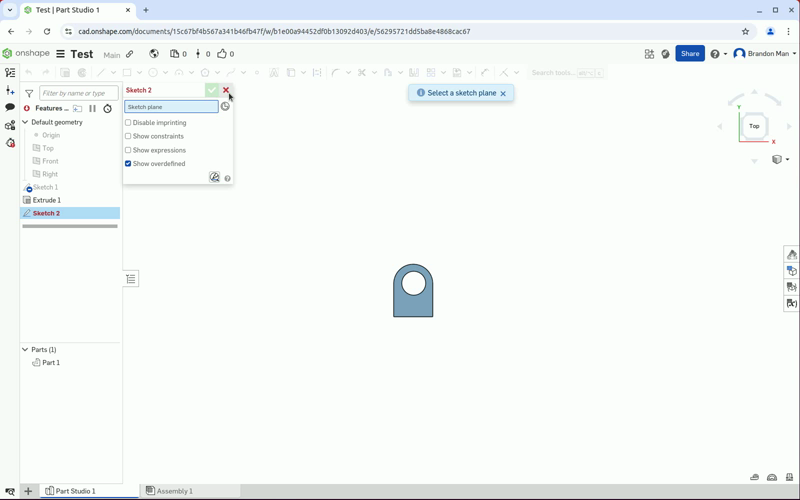
mouse_move(73, 150)
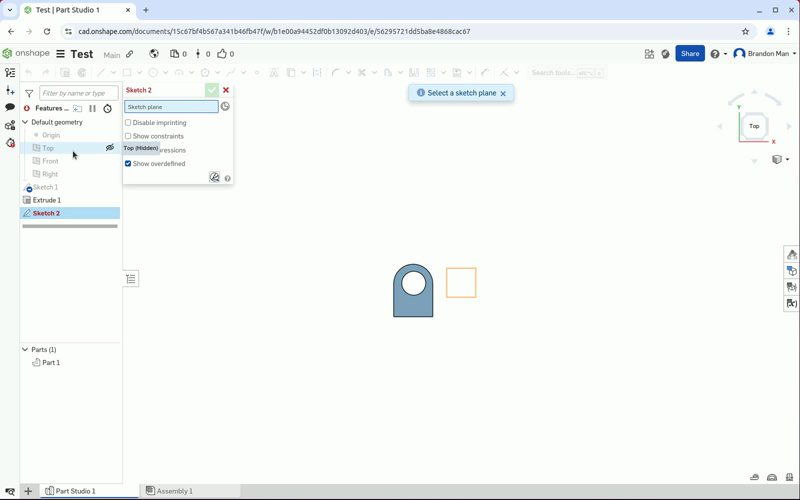
click(73, 150)
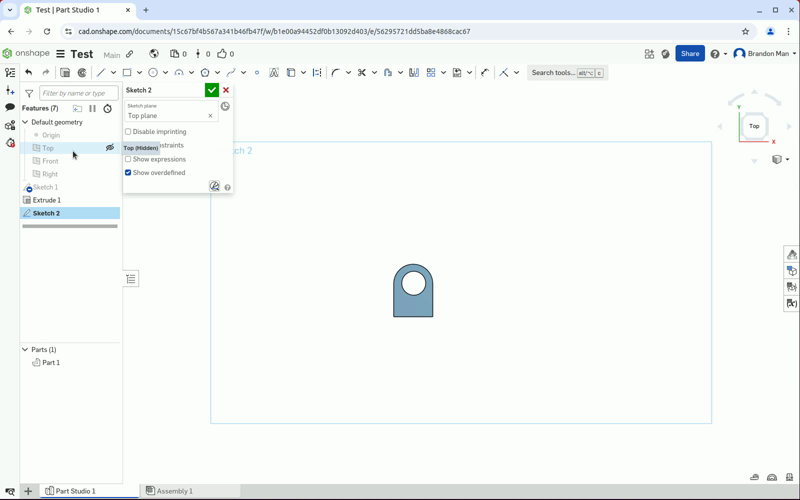
mouse_move(73, 352)
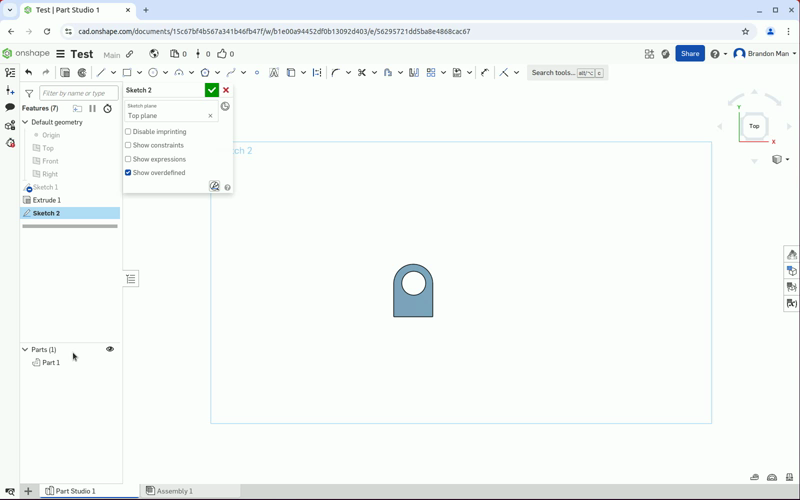
key(y)
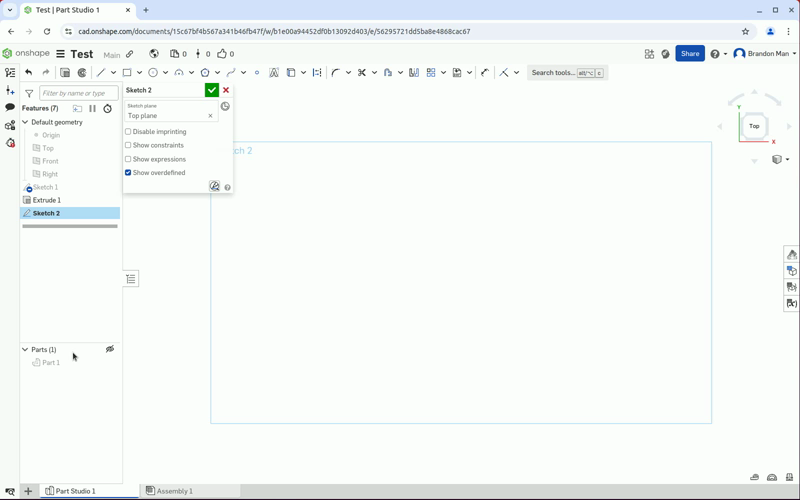
key(l)
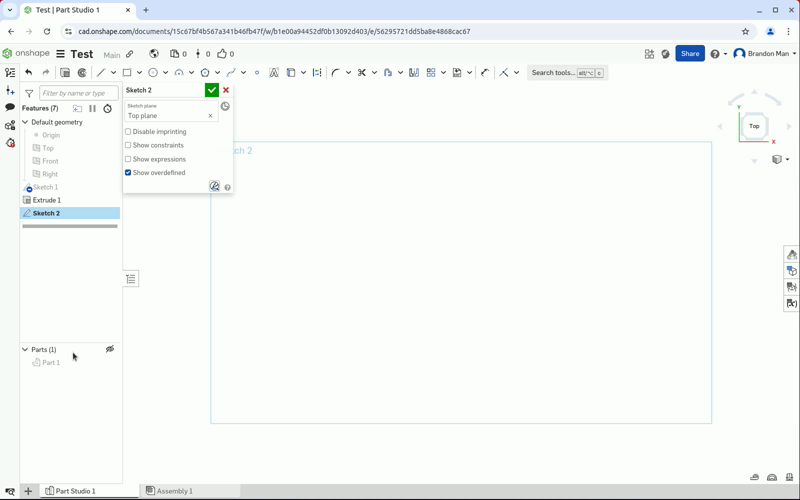
key_down(shift)
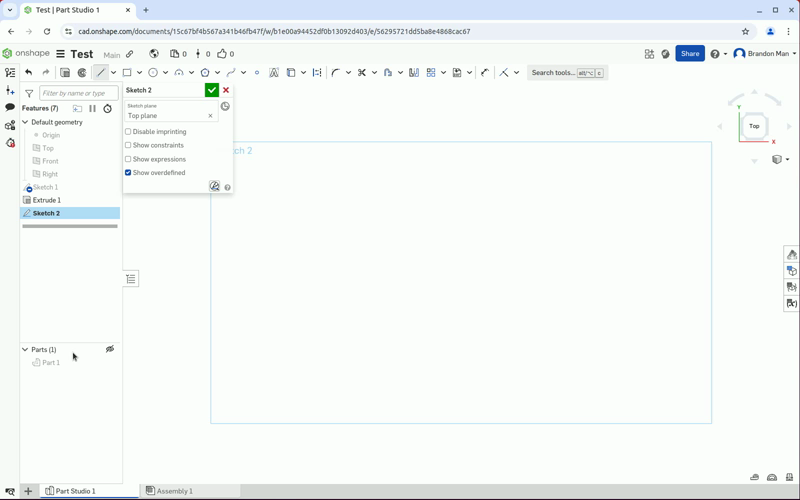
mouse_move(489, 316)
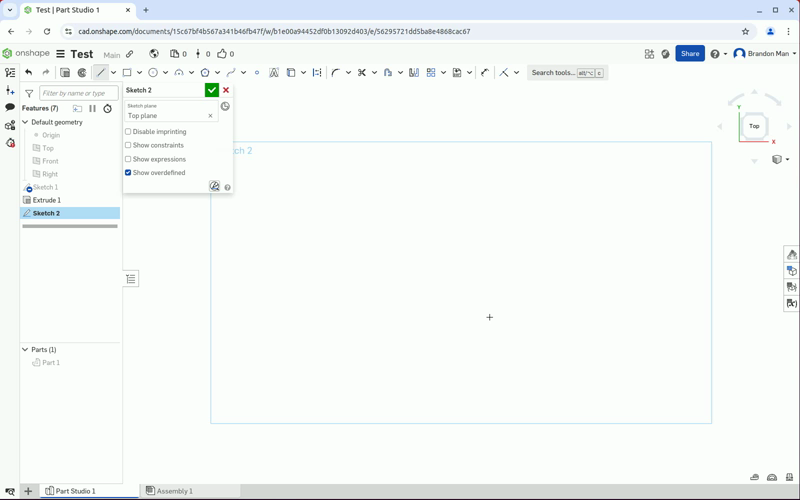
click(489, 316)
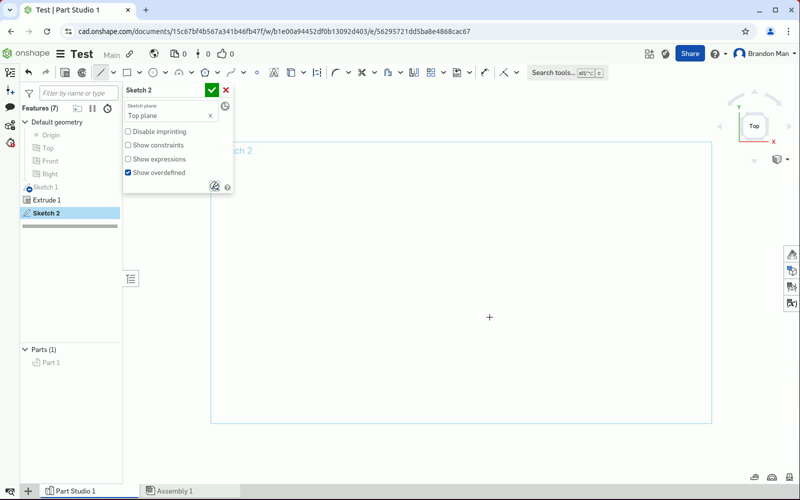
key_up(shift)
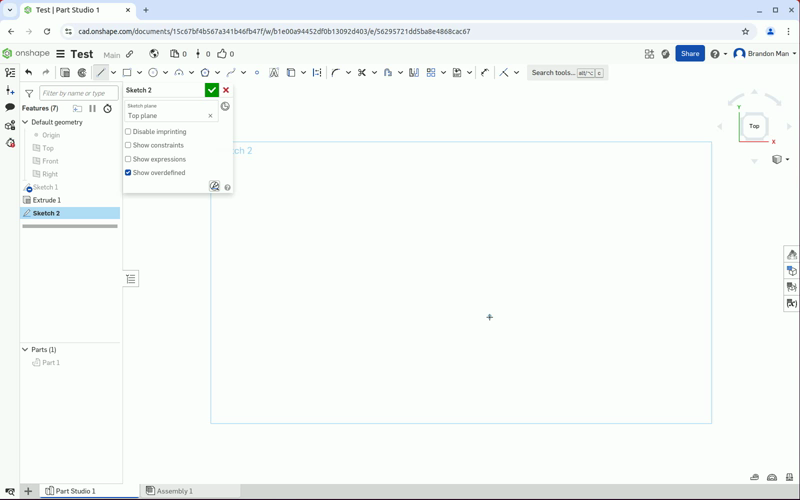
key_down(shift)
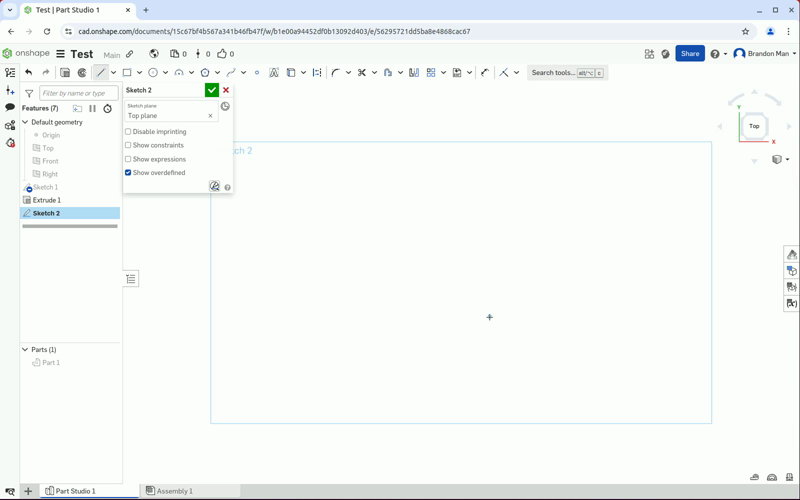
mouse_move(519, 316)
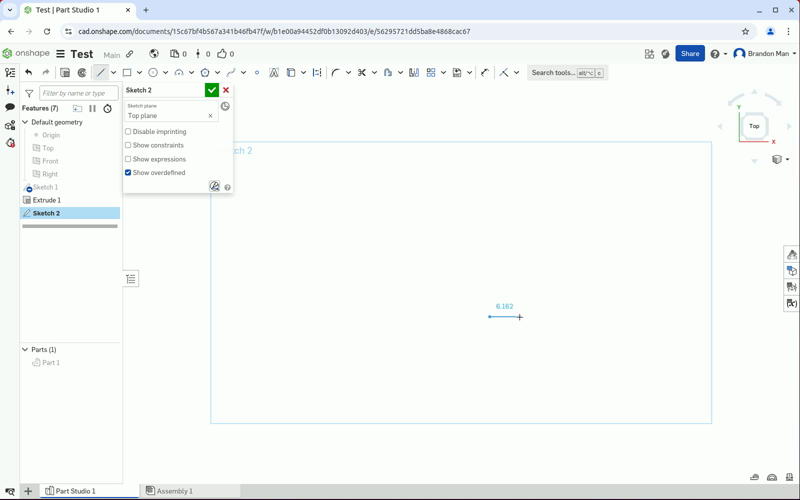
mouse_move(528, 316)
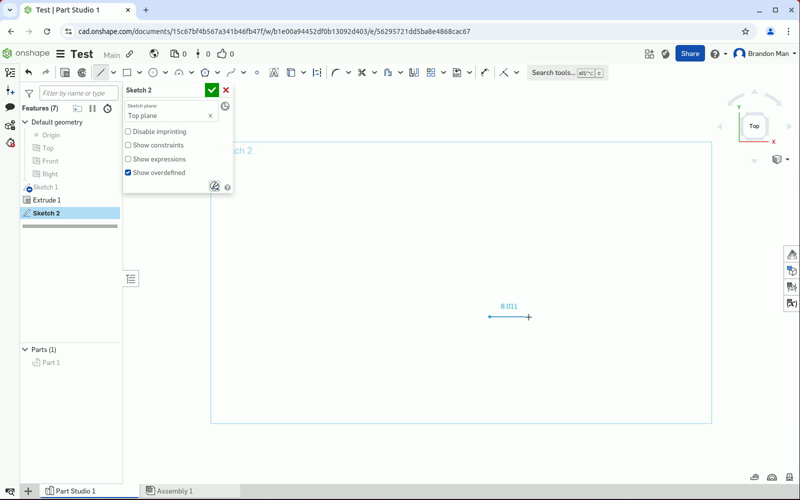
click(528, 316)
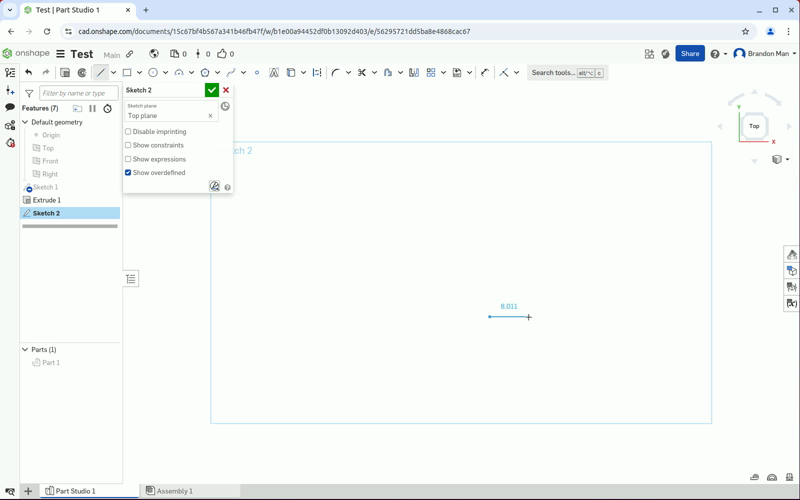
key_up(shift)
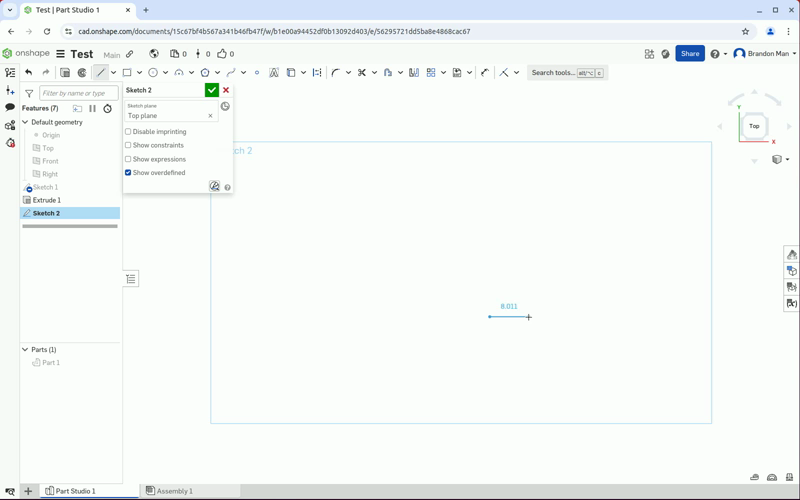
key_down(shift)
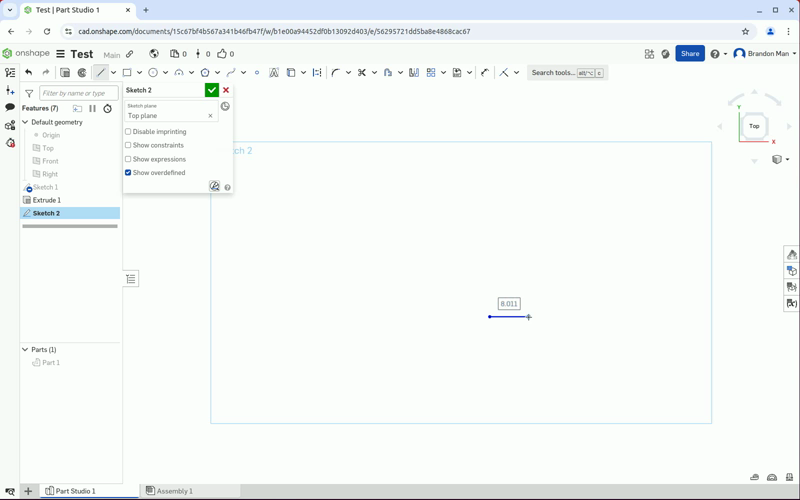
mouse_move(558, 316)
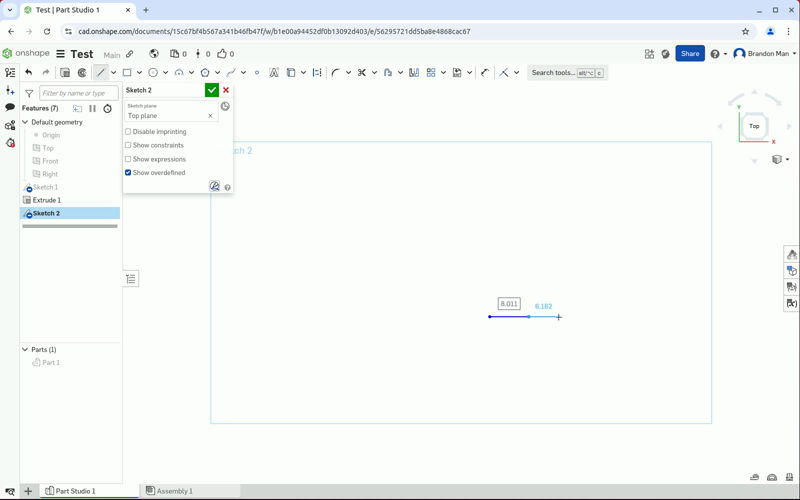
mouse_move(528, 283)
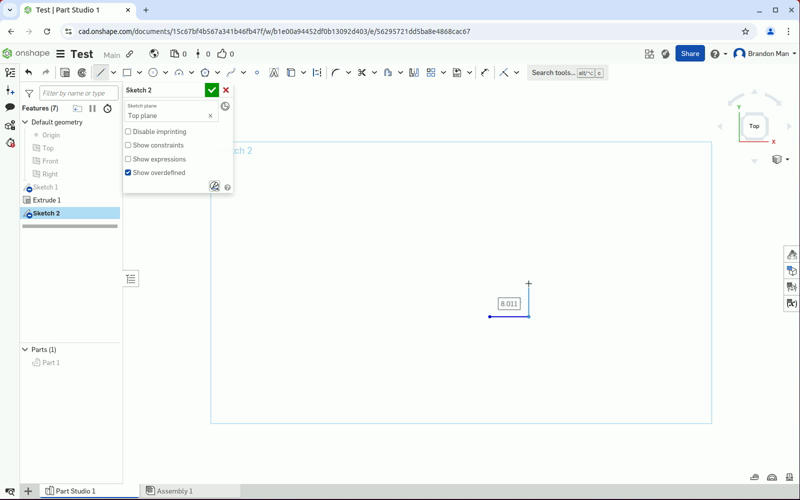
click(528, 283)
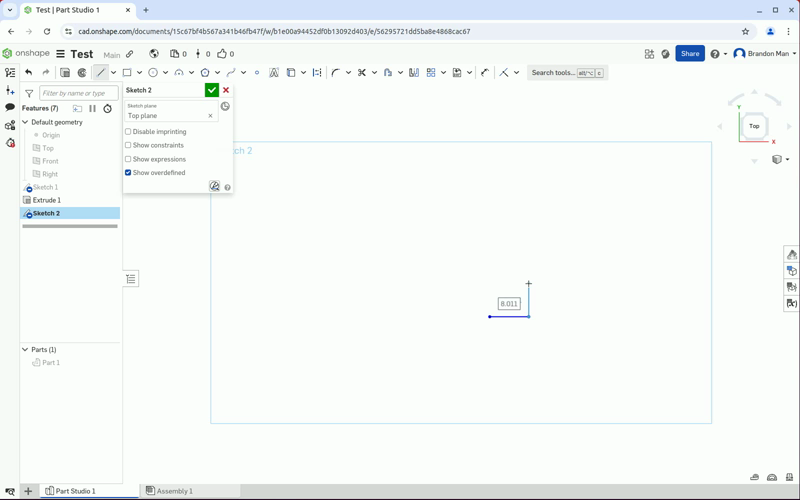
key_up(shift)
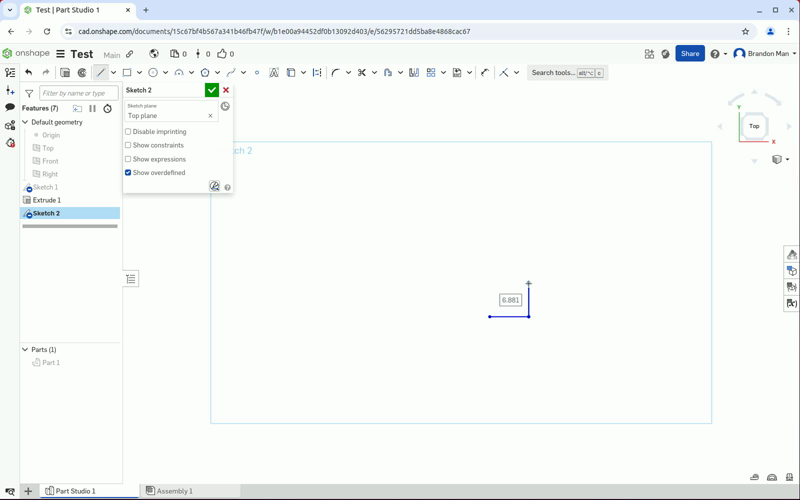
key(esc)
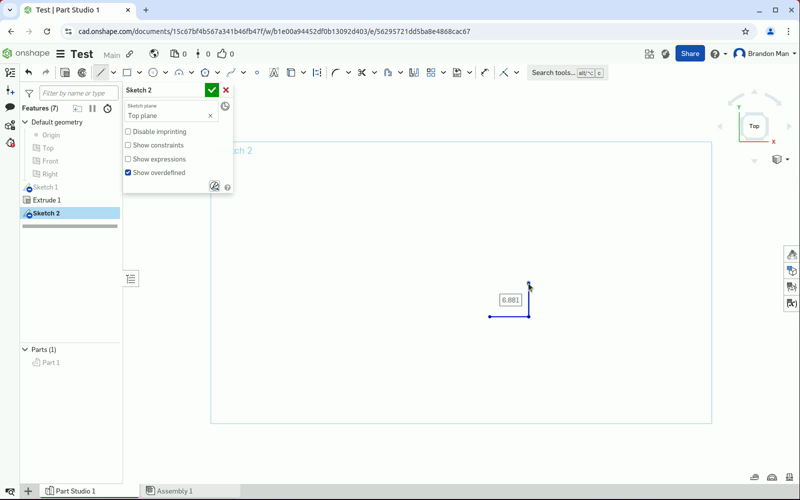
key(a)
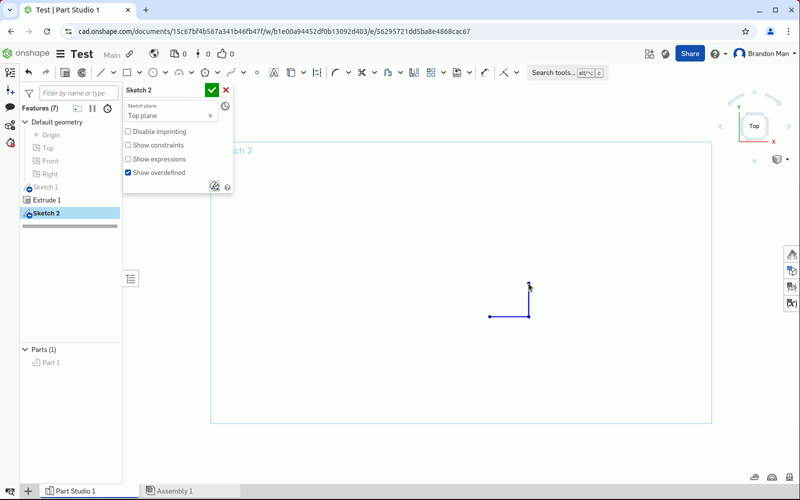
mouse_move(528, 283)
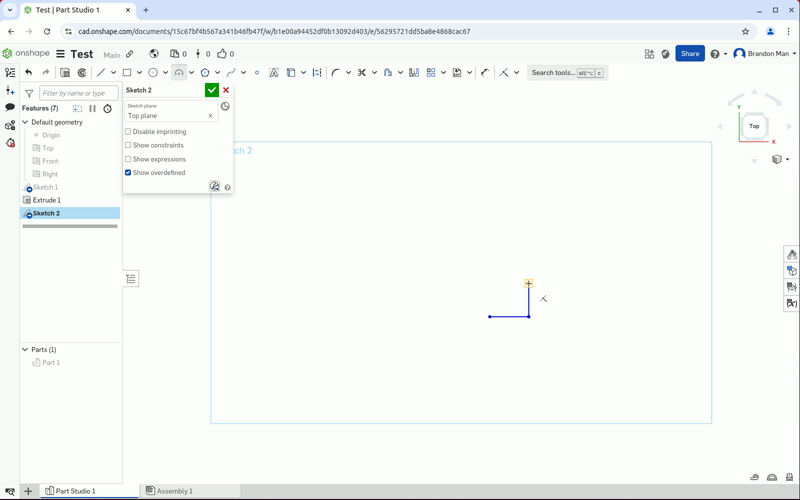
click(528, 283)
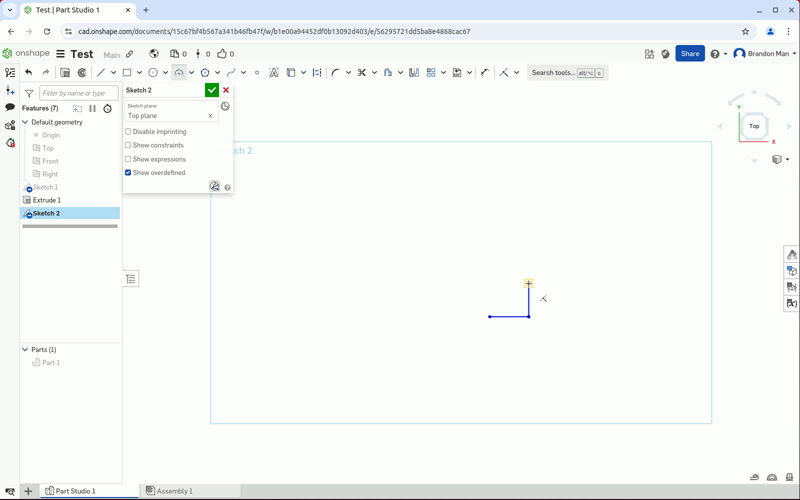
key_down(shift)
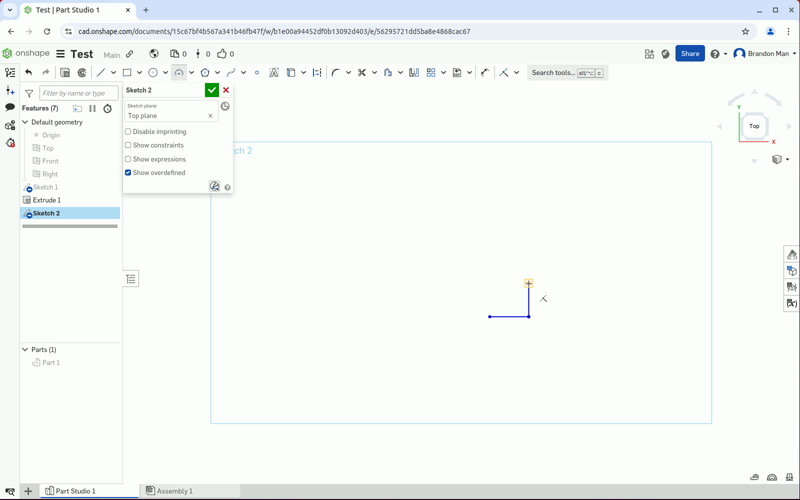
mouse_move(489, 283)
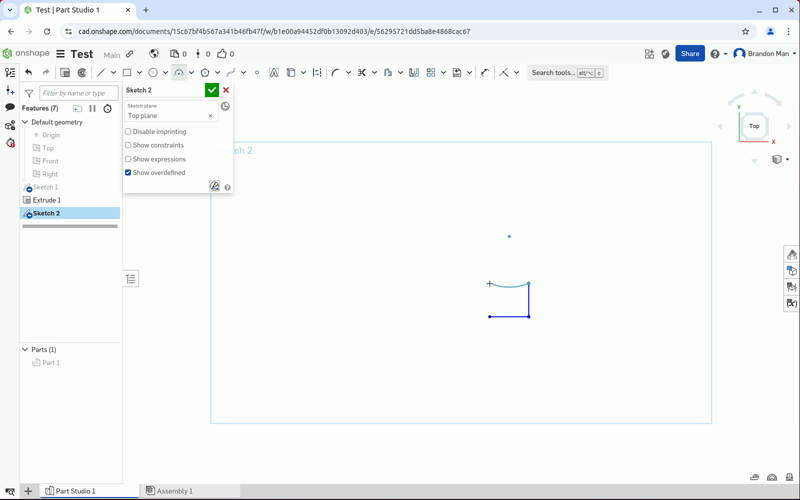
click(489, 283)
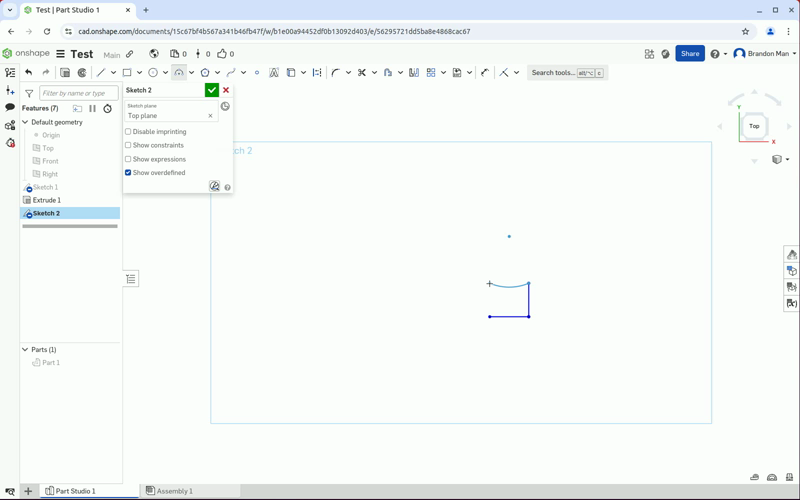
mouse_move(509, 264)
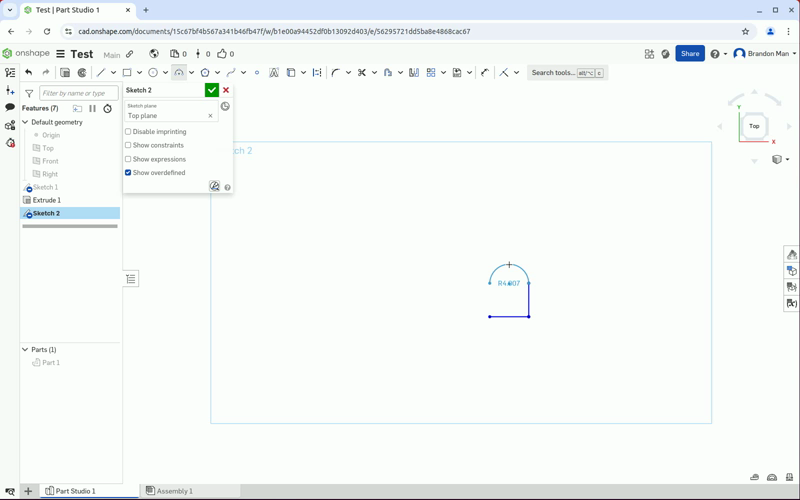
click(509, 264)
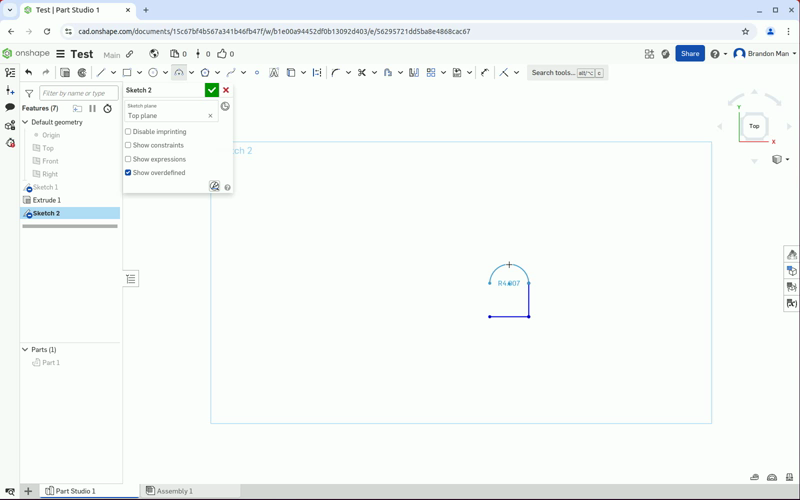
key_up(shift)
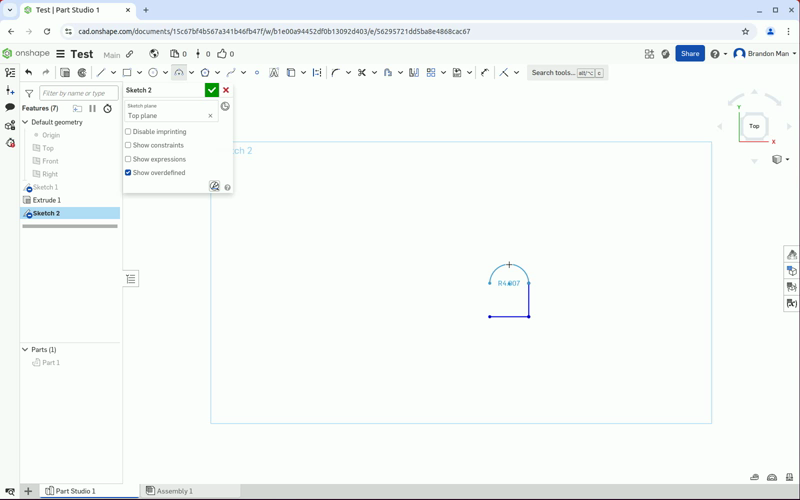
key(esc)
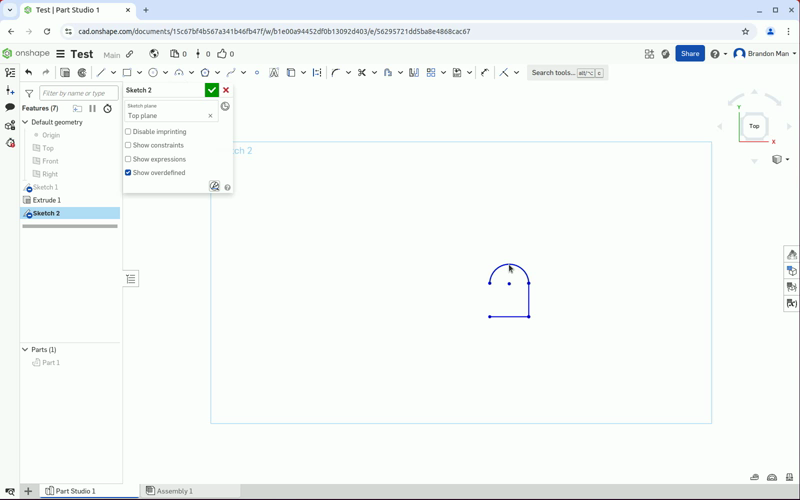
key(l)
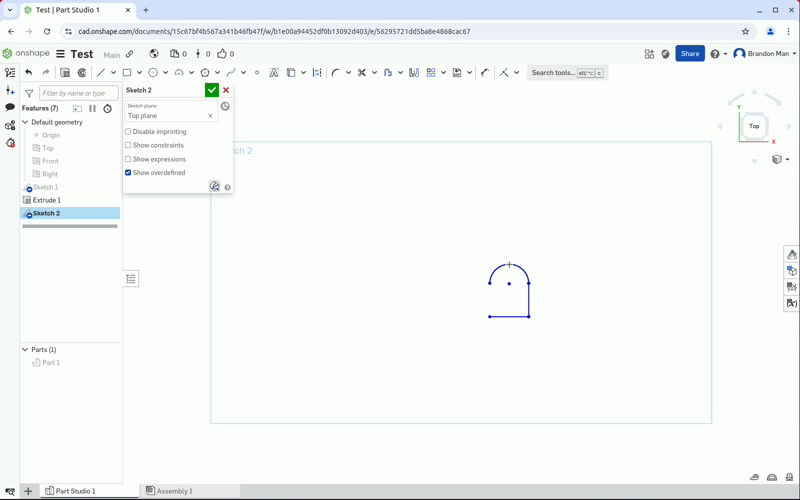
mouse_move(489, 283)
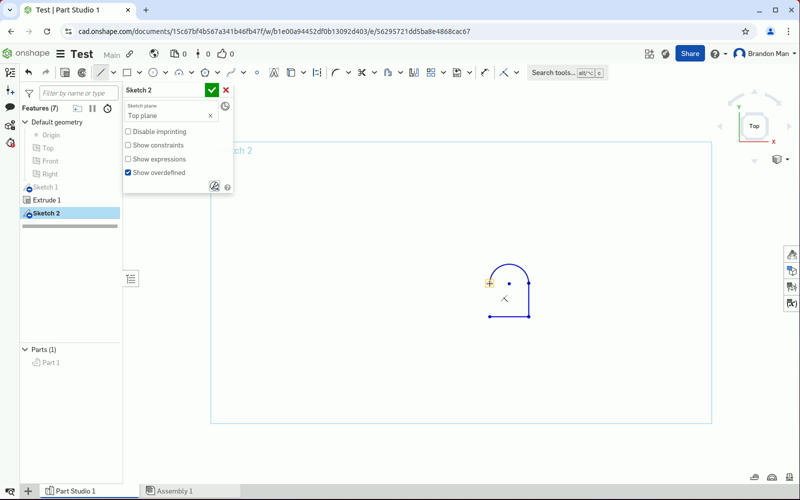
click(489, 283)
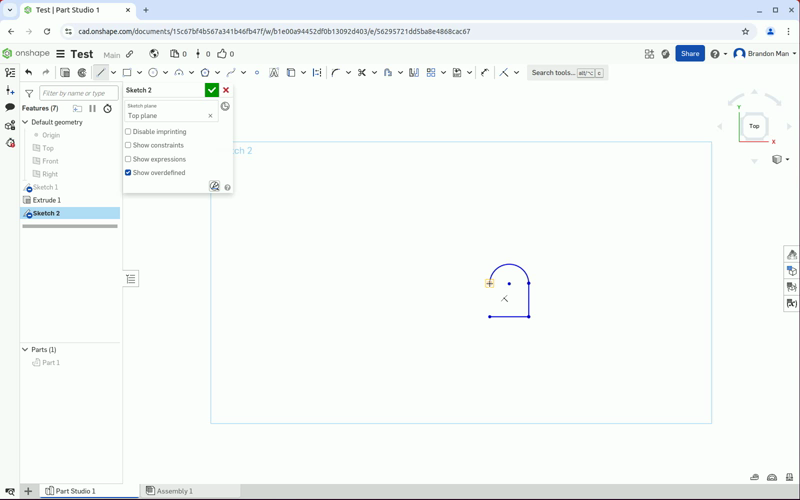
mouse_move(519, 283)
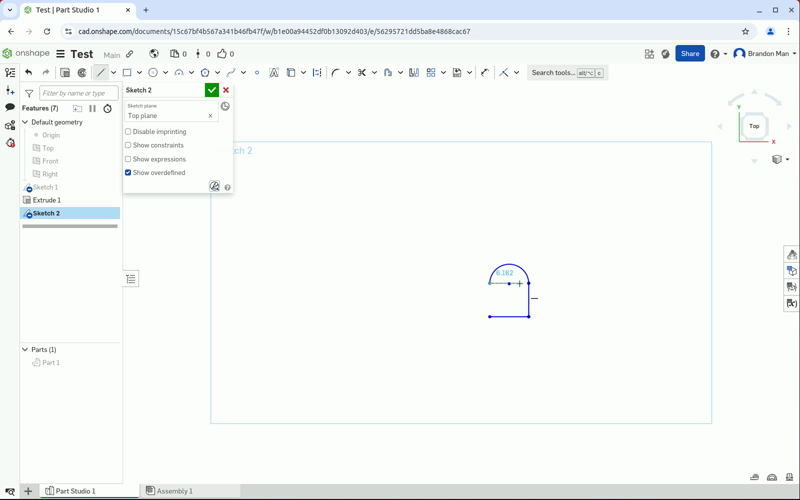
key_down(shift)
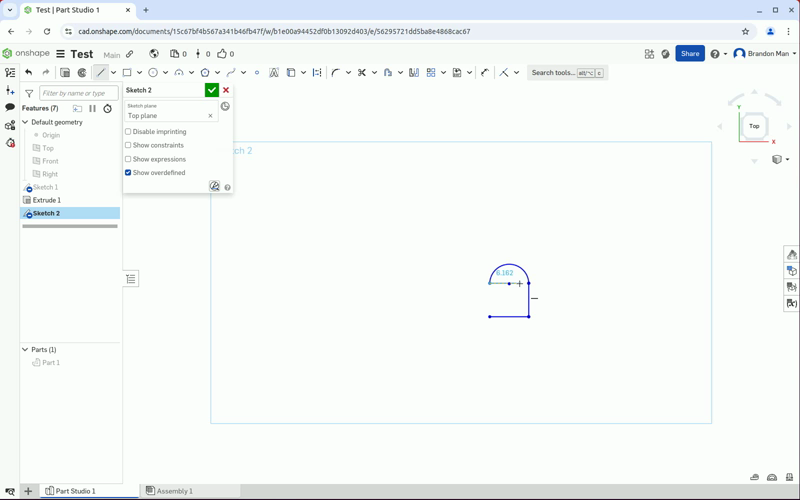
mouse_move(489, 316)
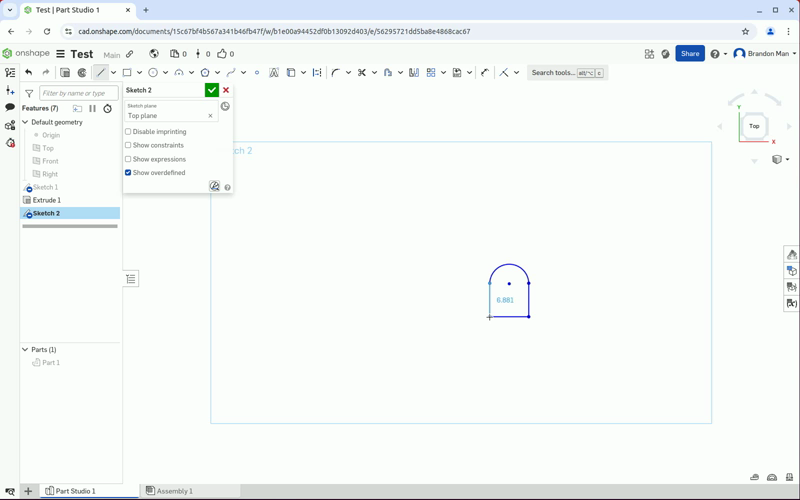
key_up(shift)
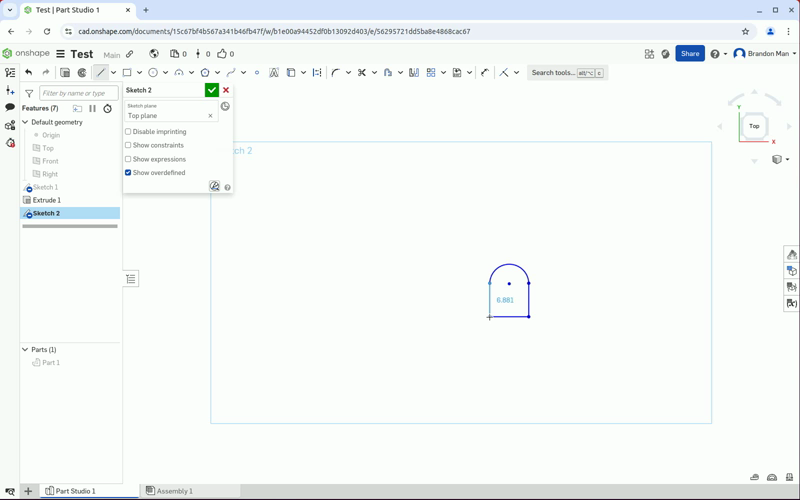
click(489, 316)
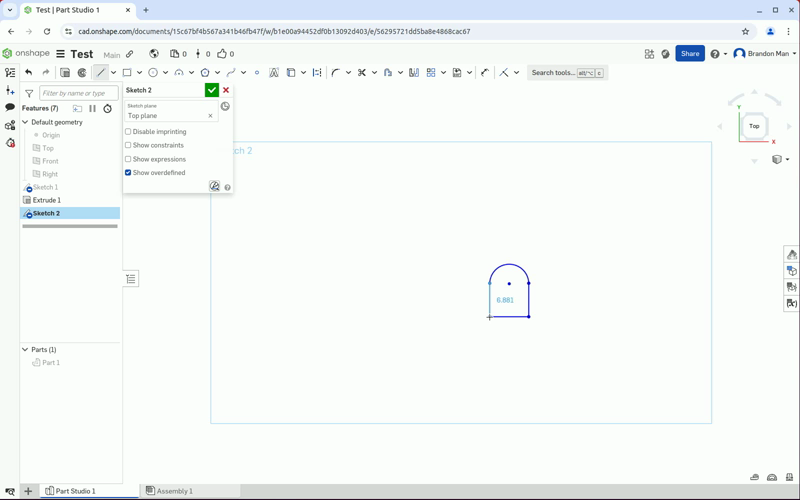
key(esc)
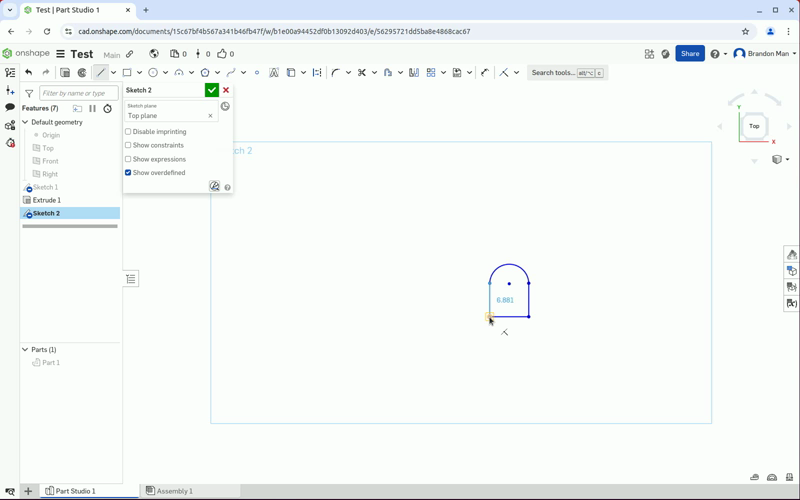
key(c)
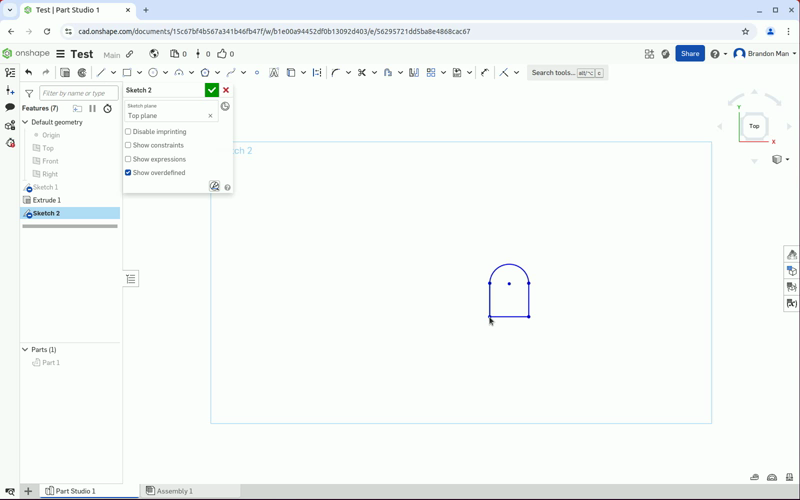
key_down(shift)
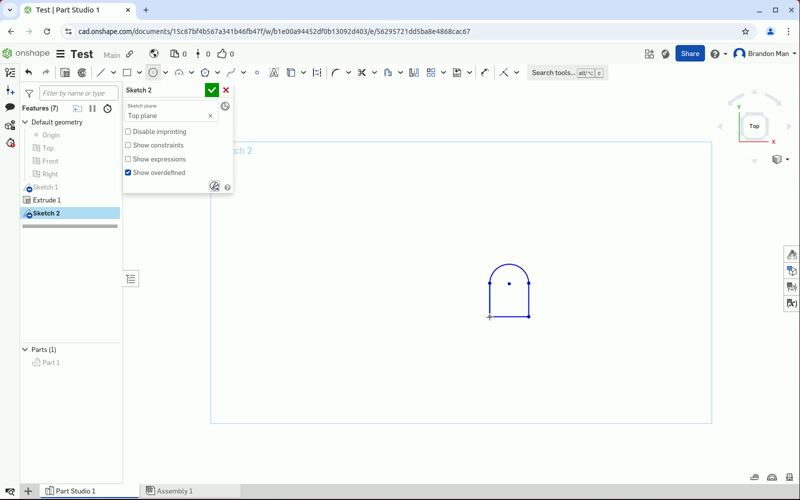
mouse_move(509, 283)
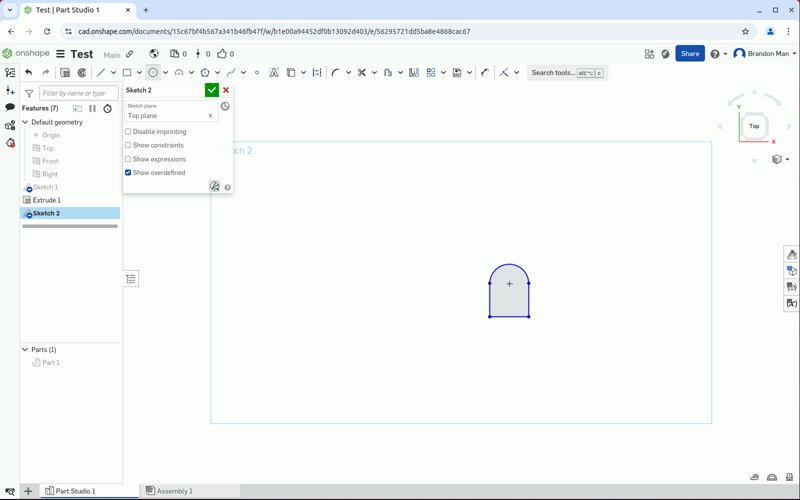
click(509, 283)
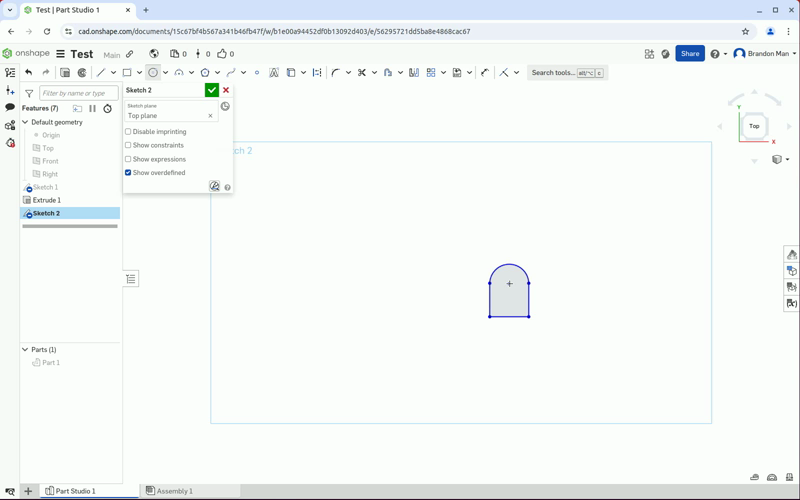
key_up(shift)
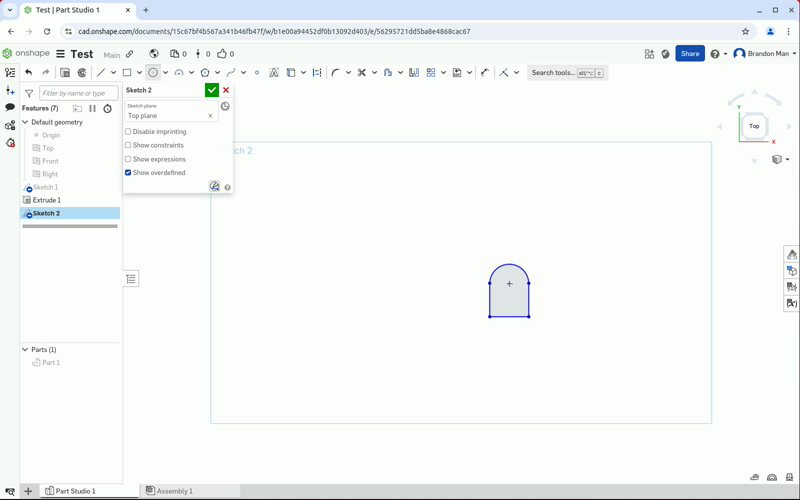
mouse_move(522, 283)
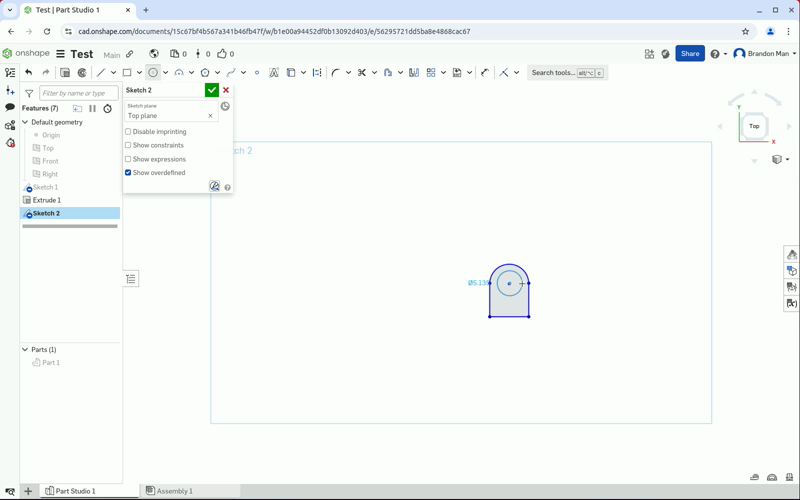
click(522, 283)
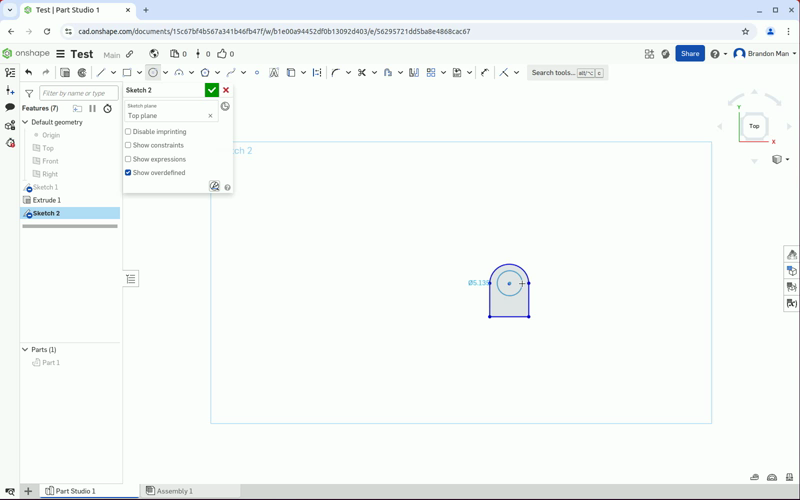
key(esc)
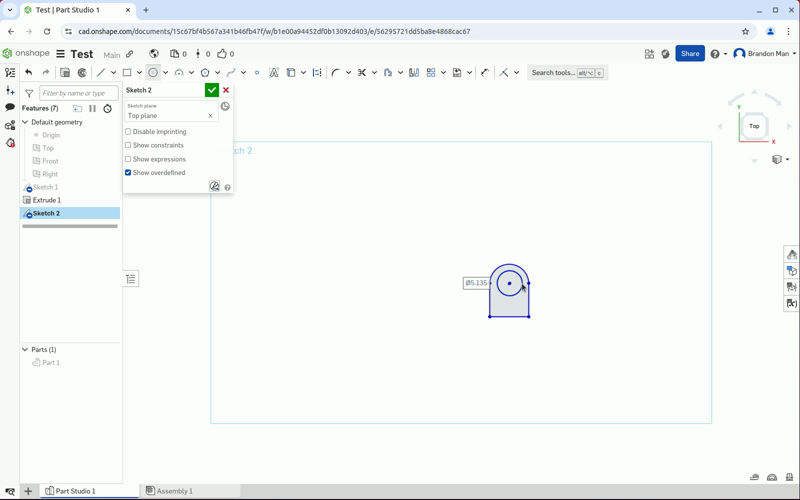
mouse_move(521, 290)
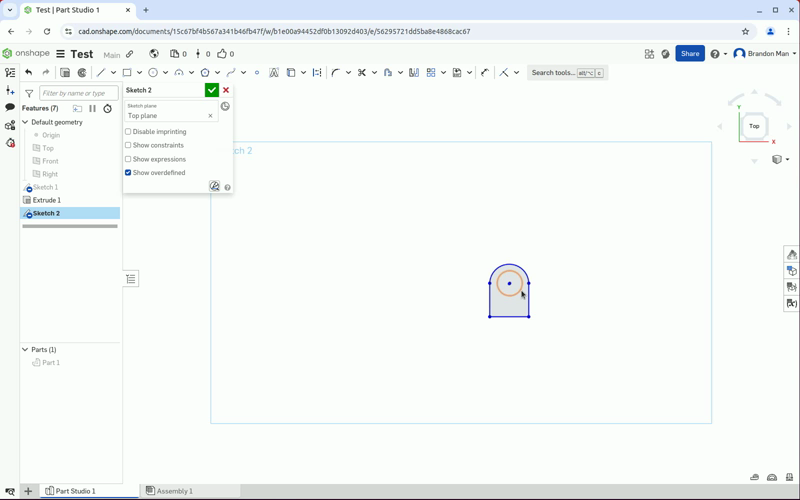
scroll(6)
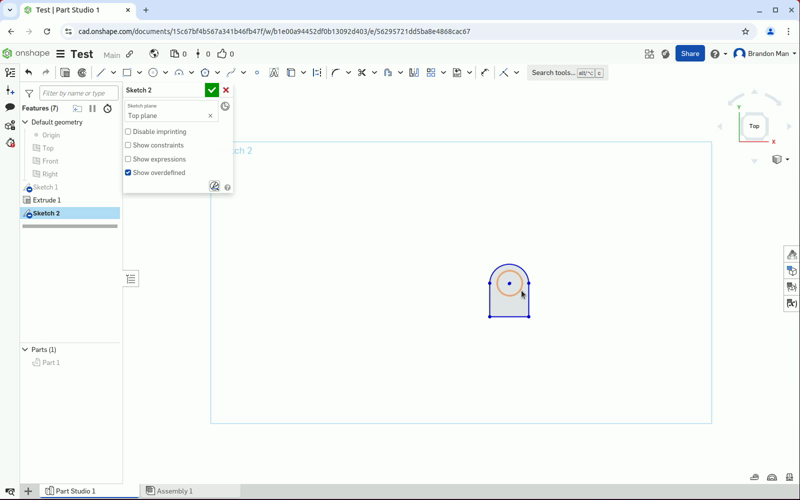
scroll(6)
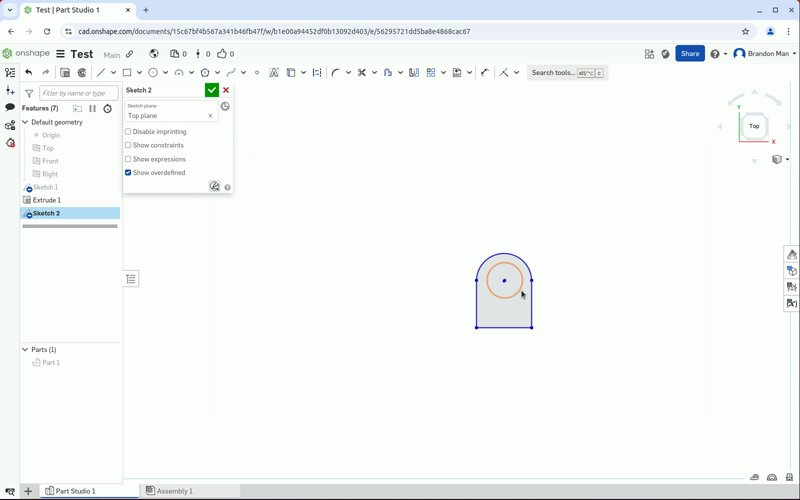
scroll(6)
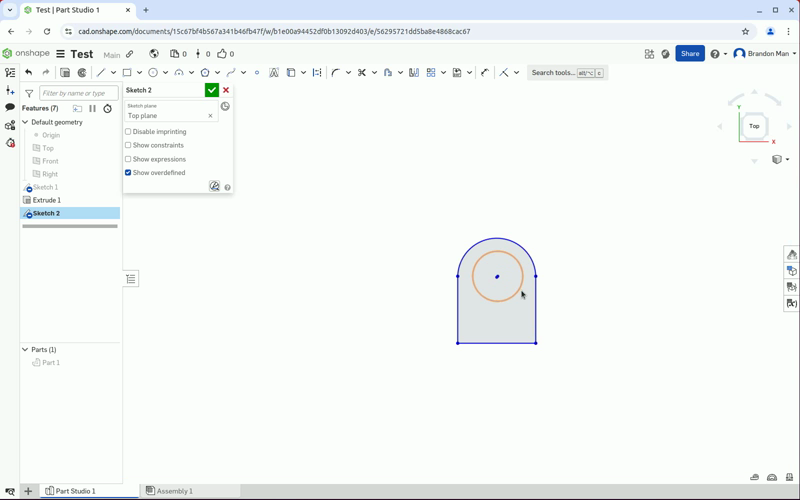
scroll(6)
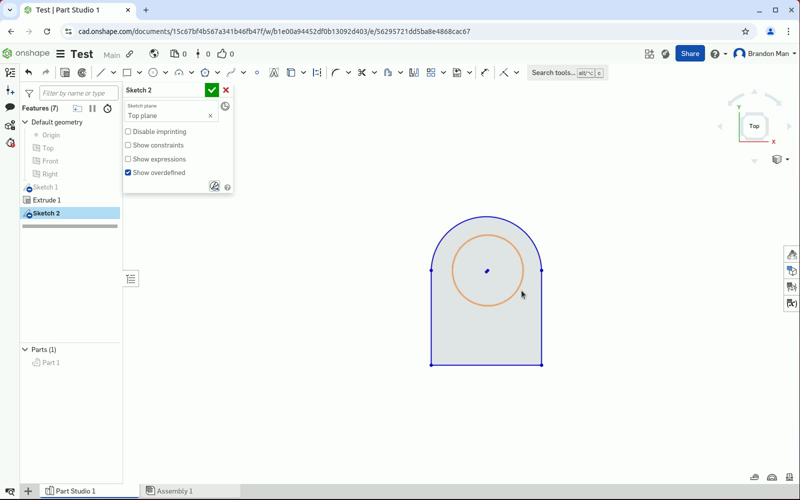
scroll(6)
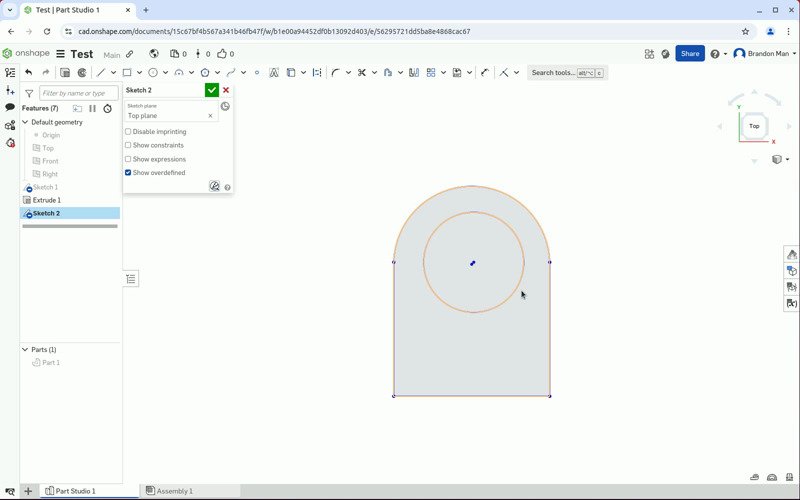
scroll(6)
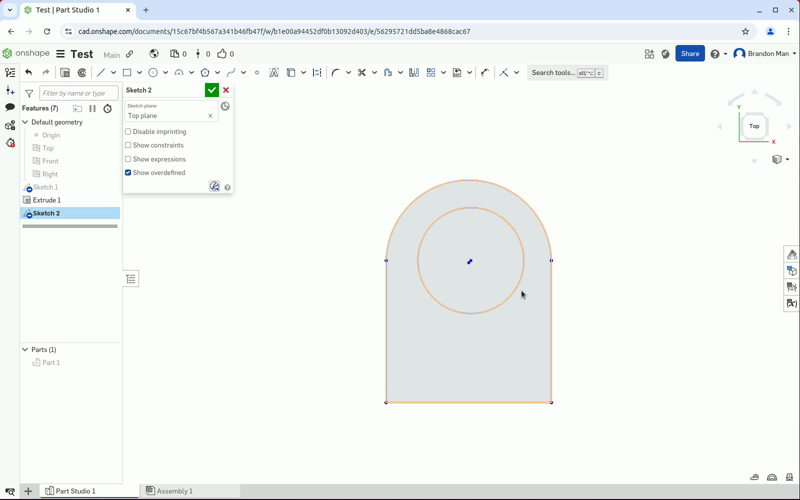
scroll(6)
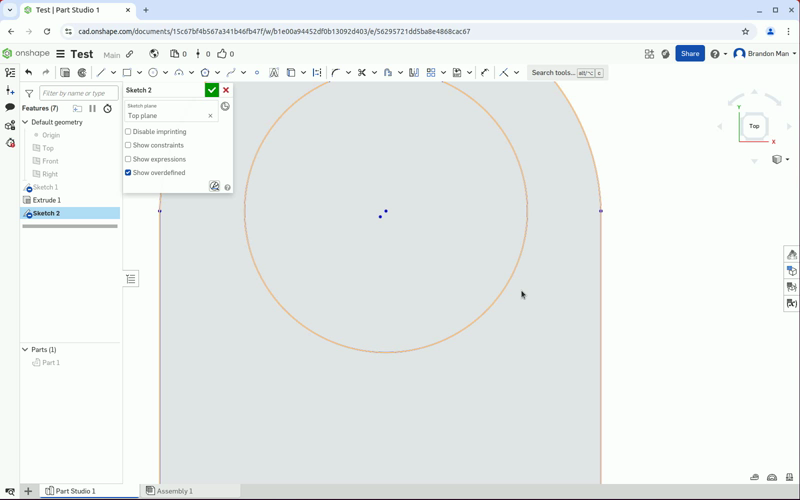
click(521, 290)
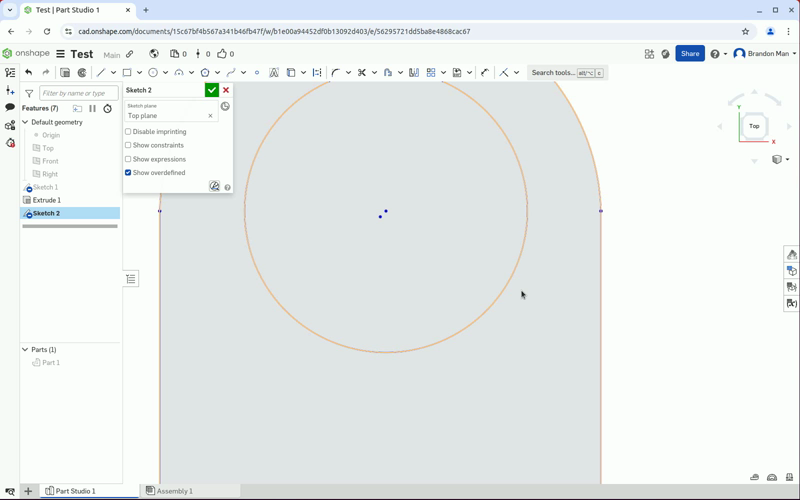
scroll(-6)
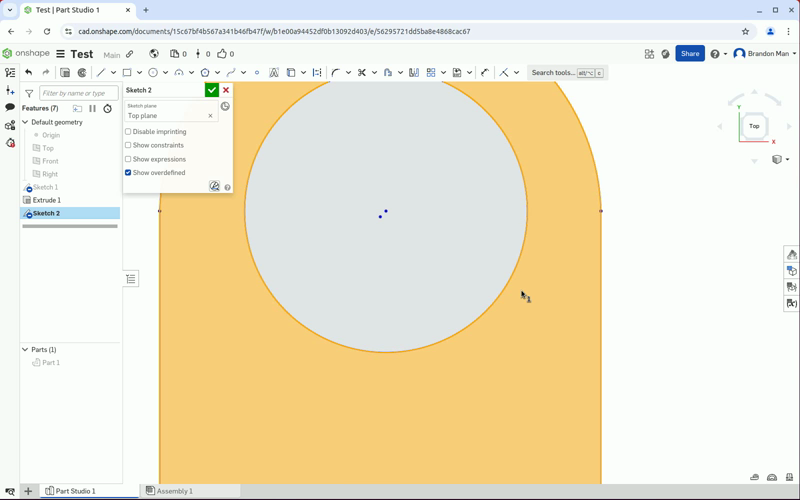
scroll(-6)
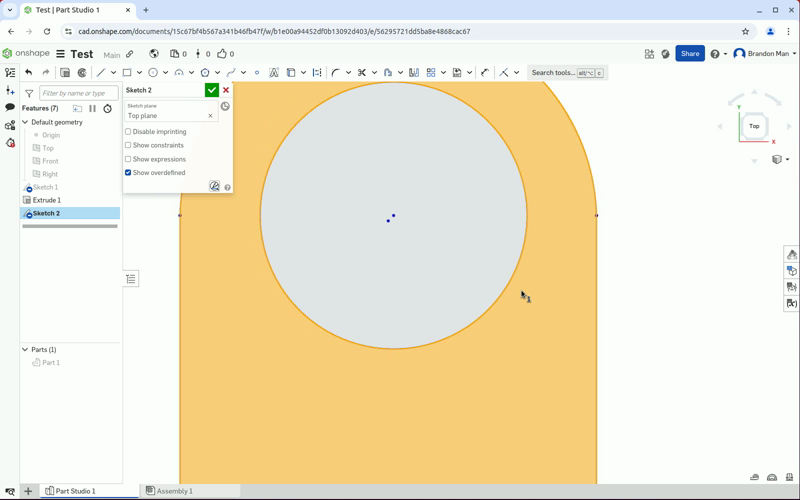
scroll(-6)
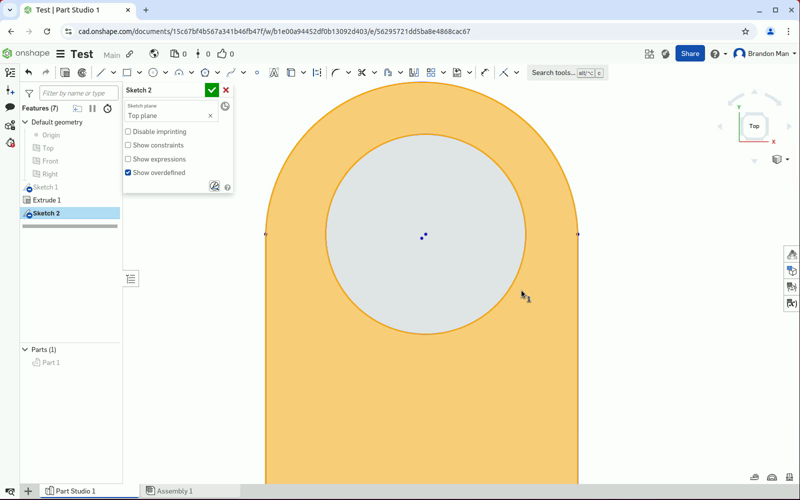
scroll(-6)
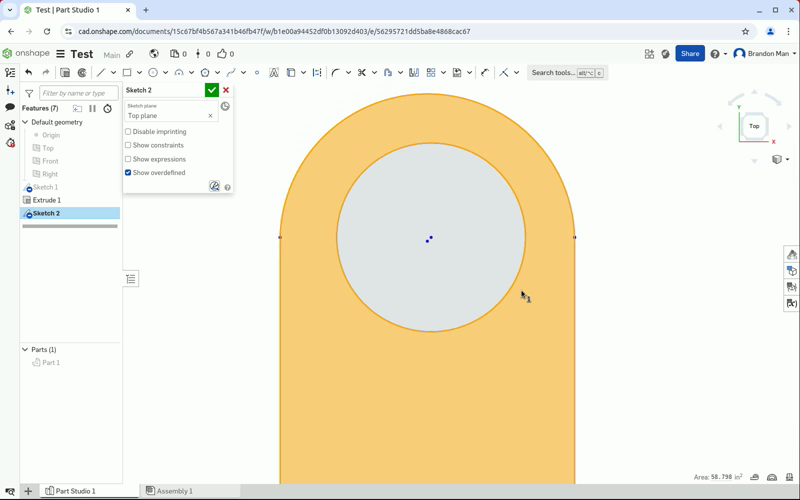
scroll(-6)
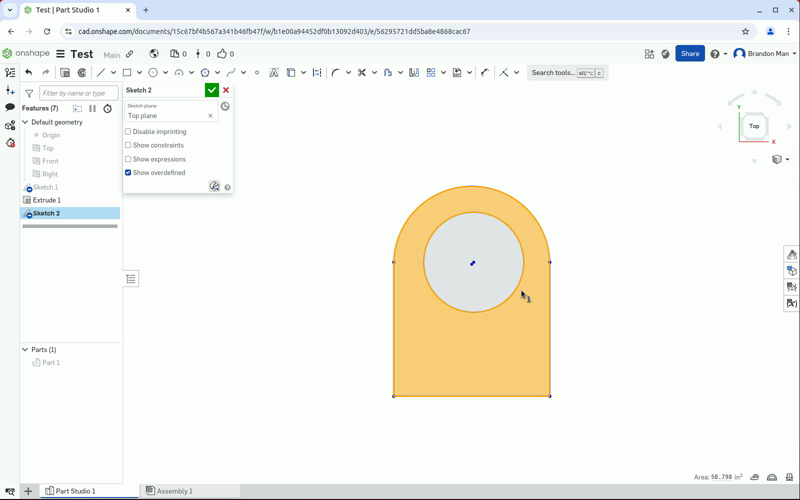
scroll(-6)
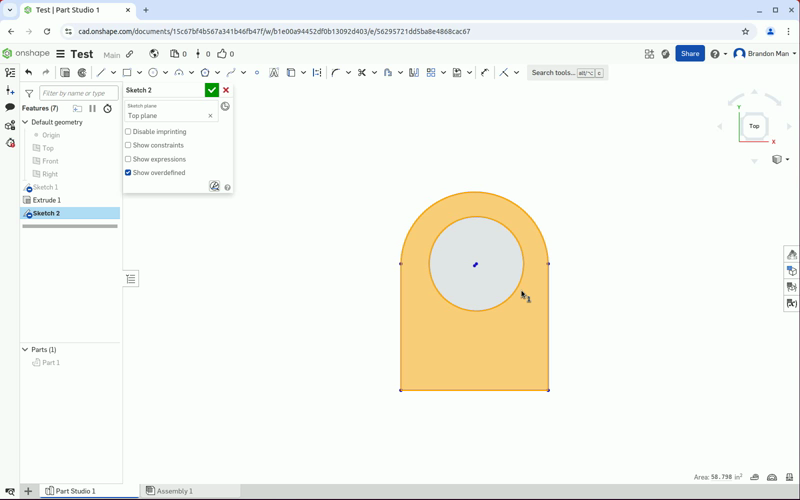
scroll(-6)
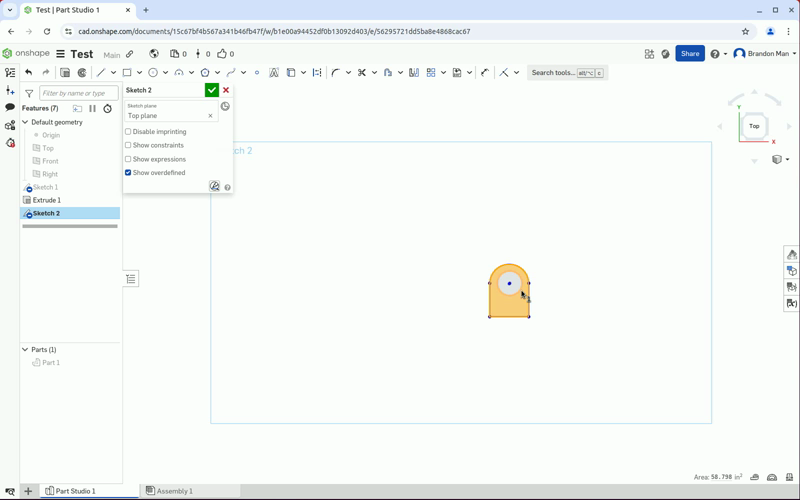
mouse_move(73, 352)
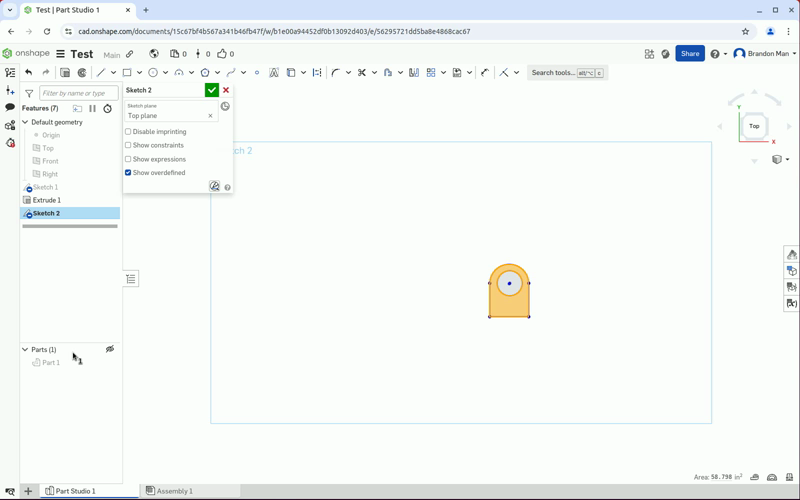
key(shift+y)
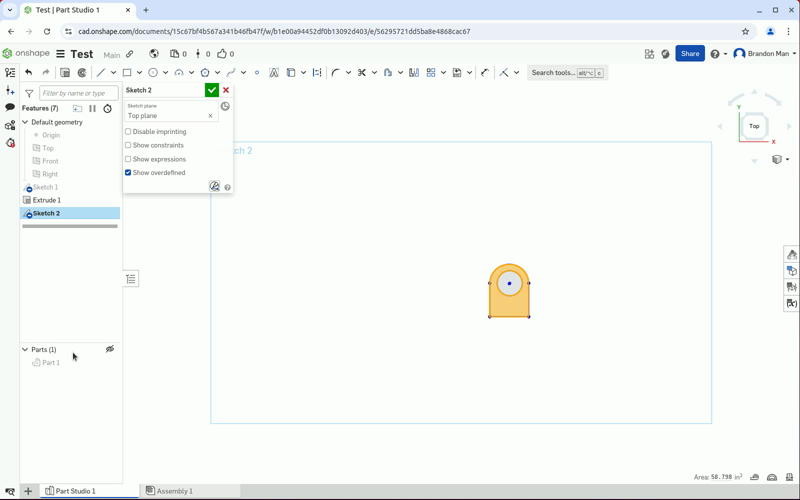
key(shift+e)
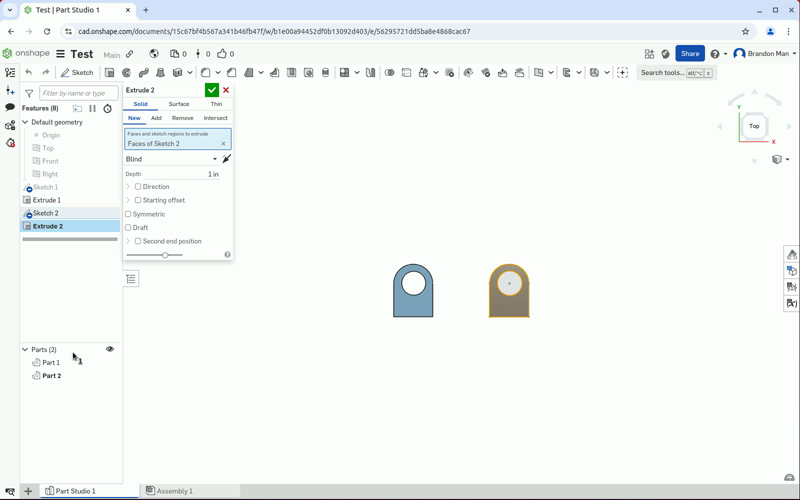
mouse_move(143, 106)
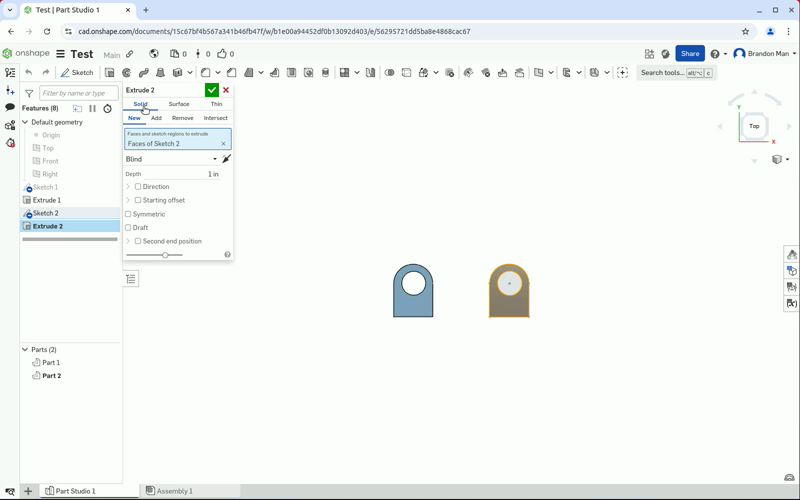
click(143, 106)
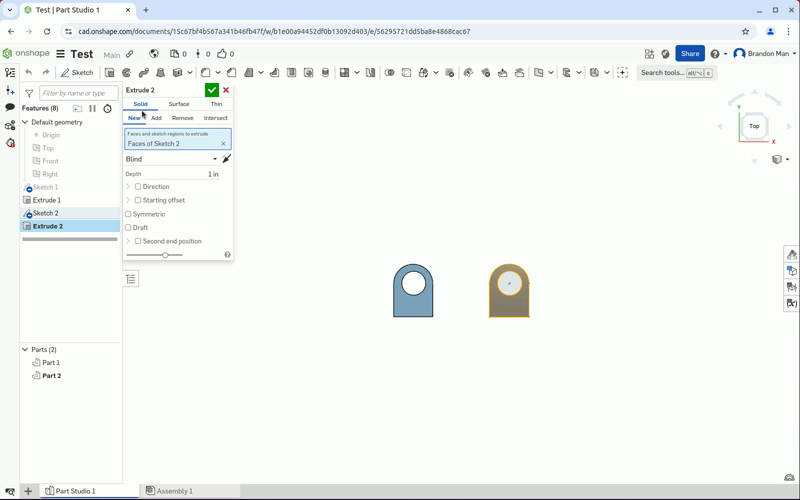
mouse_move(137, 120)
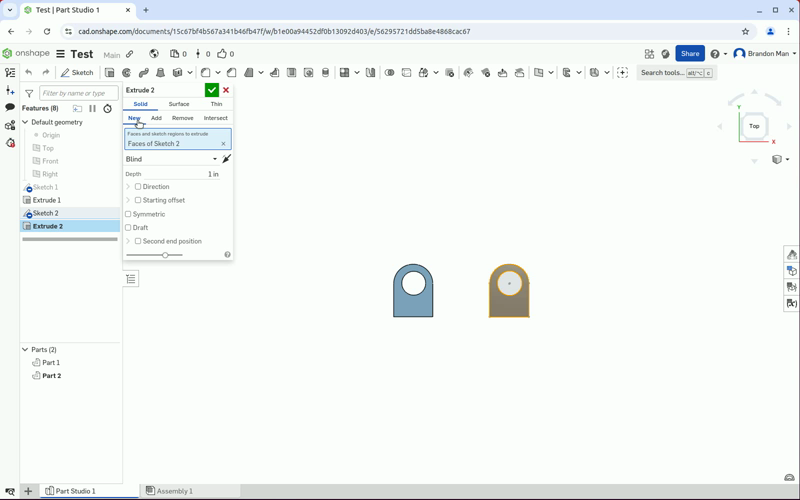
click(137, 120)
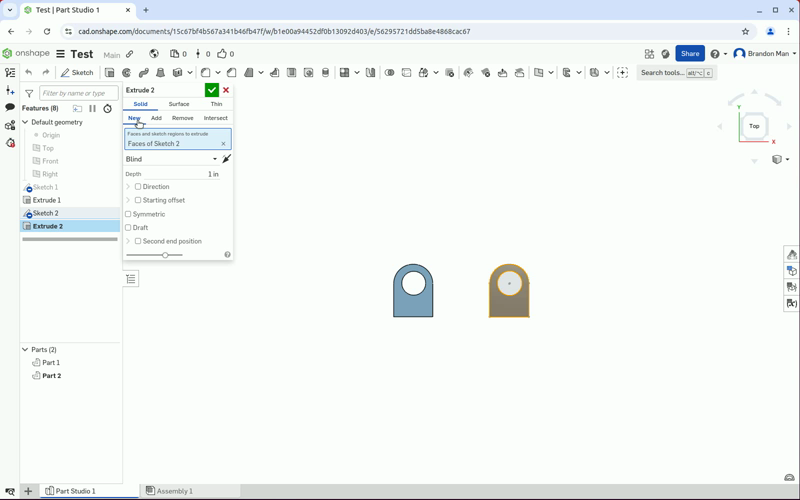
key(tab, 4)
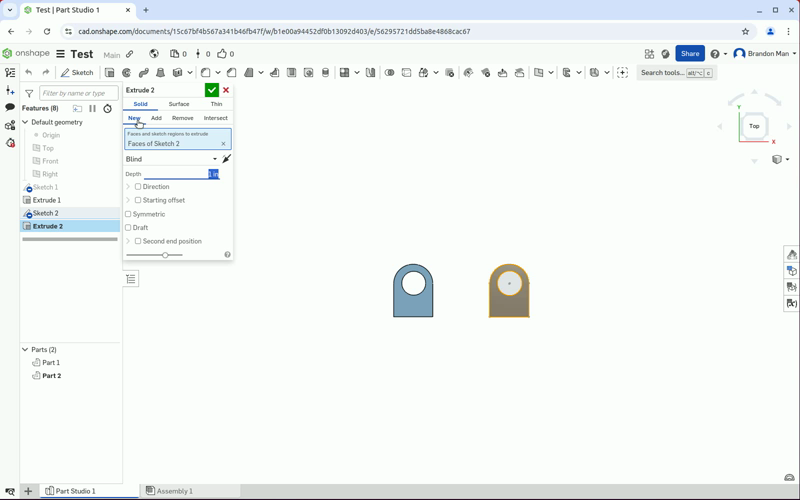
text(9.869)
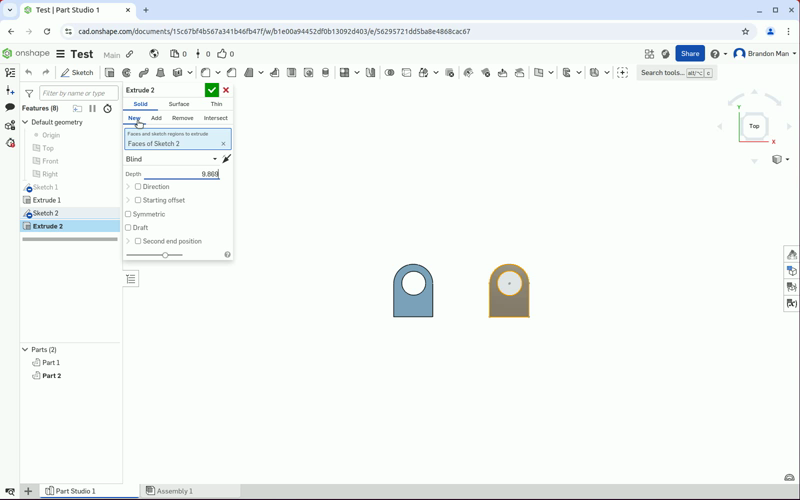
key(enter)
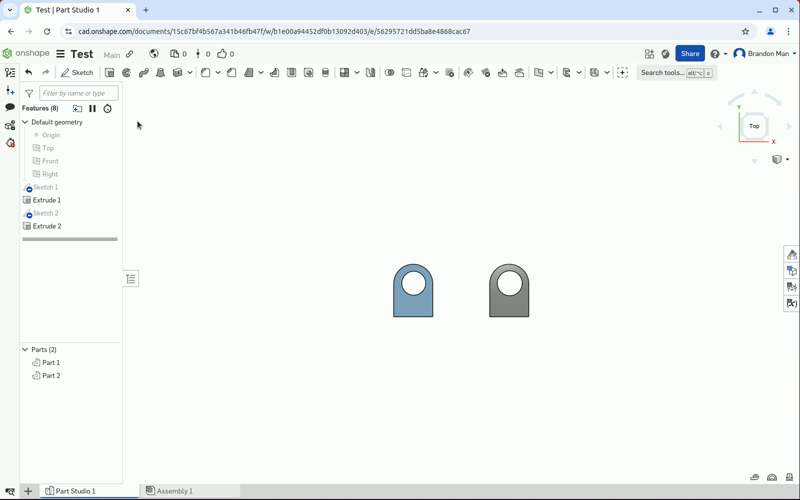
key(shift+h)
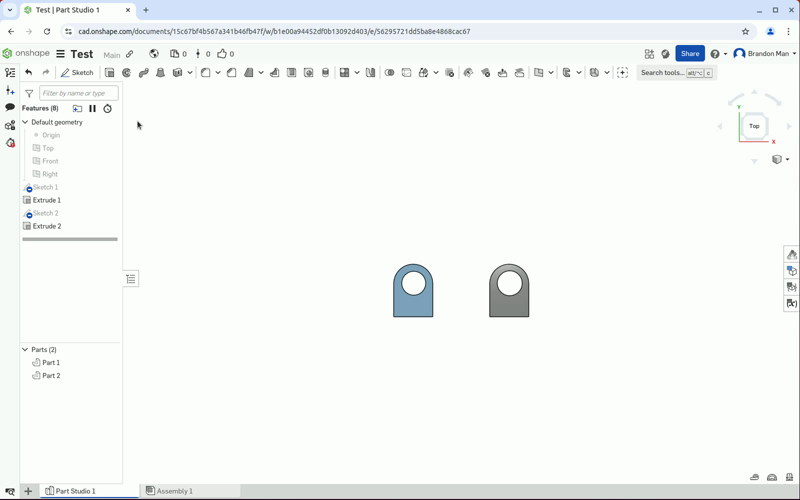
key(shift+h)
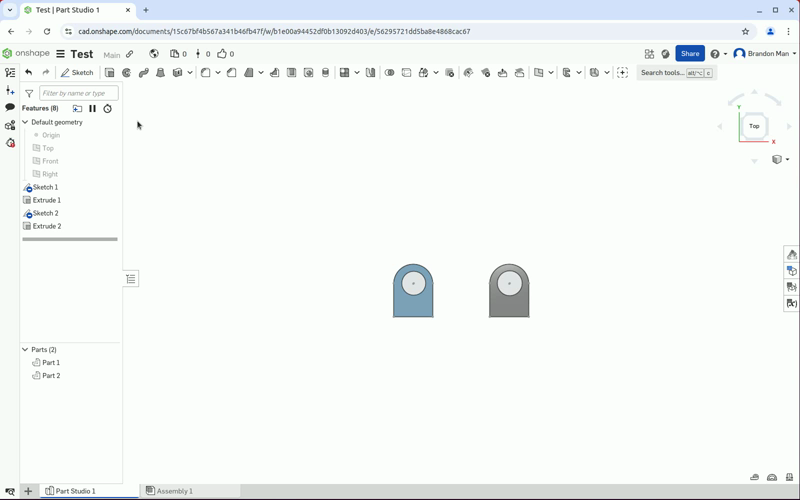
key(shift+7)
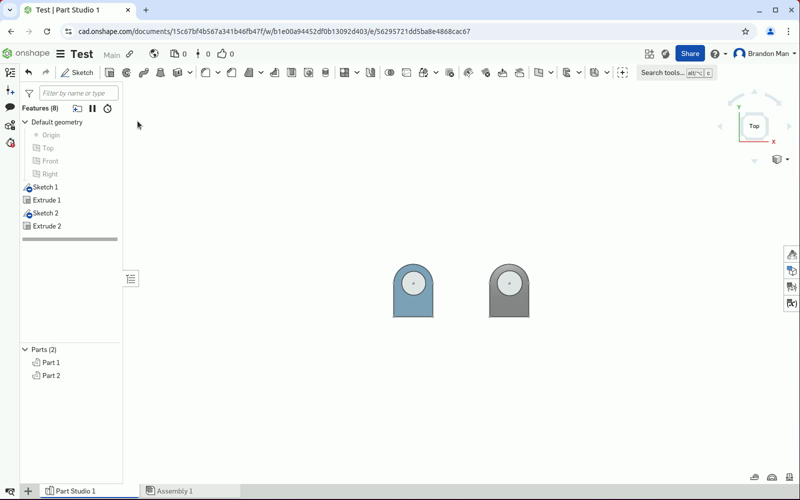
key(up, 3)
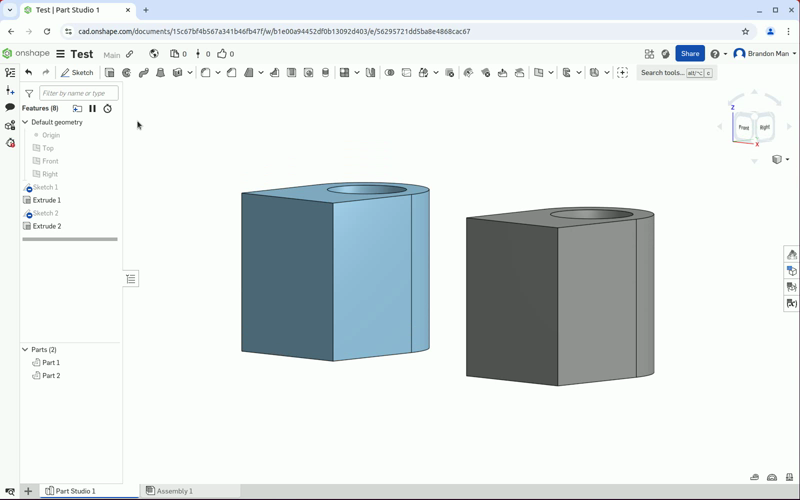
key(left, 3)
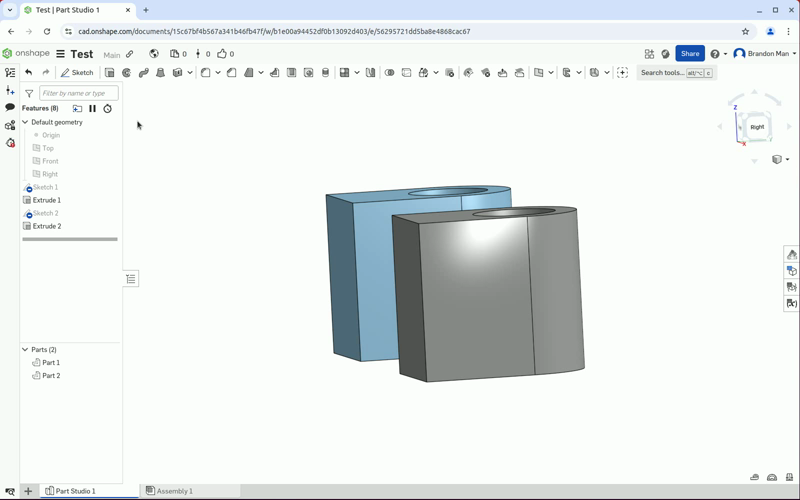
key(right, 3)
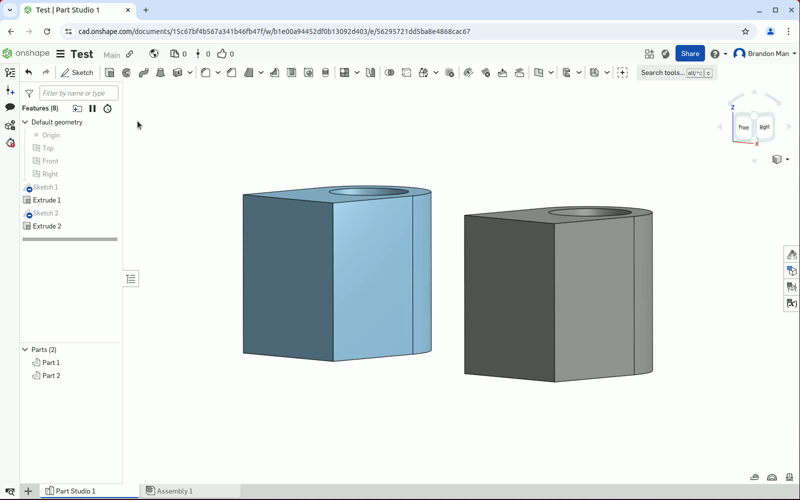
key(down, 3)
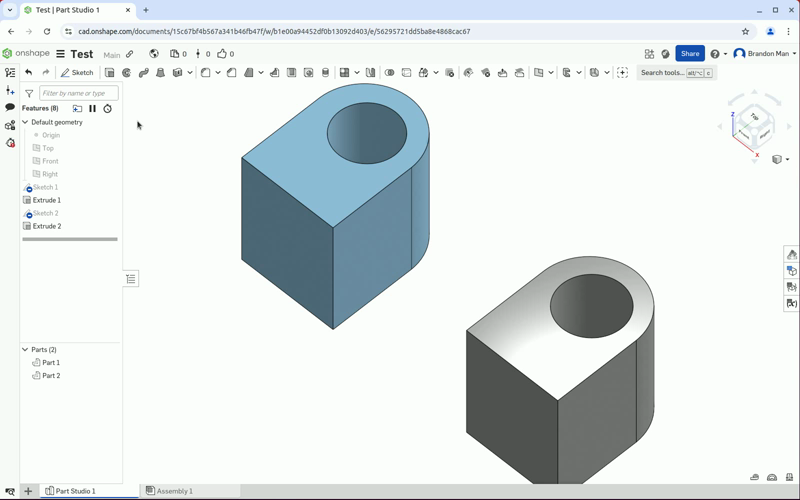
mouse_move(73, 189)
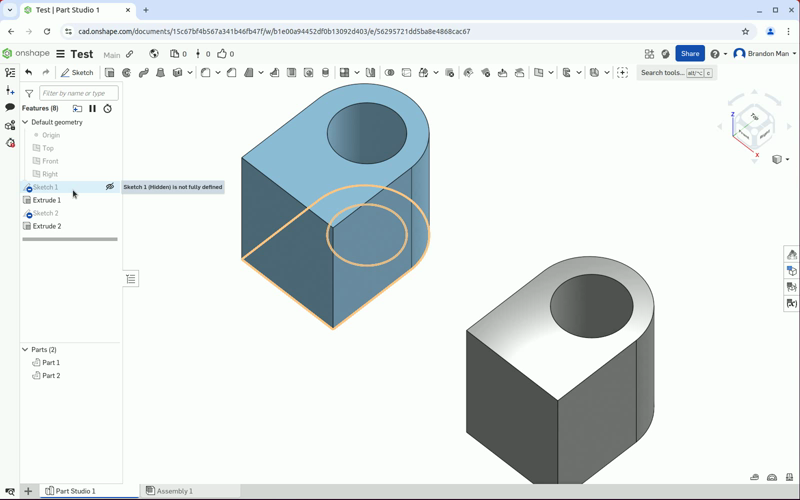
click(73, 189)